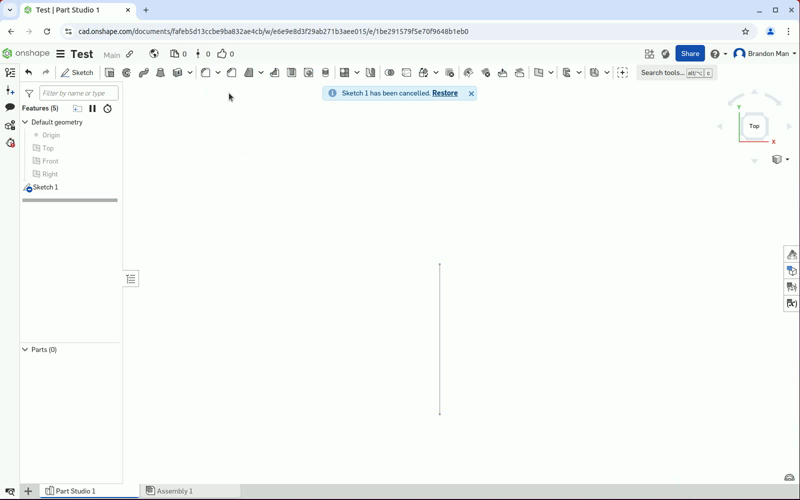
key(shift+h)
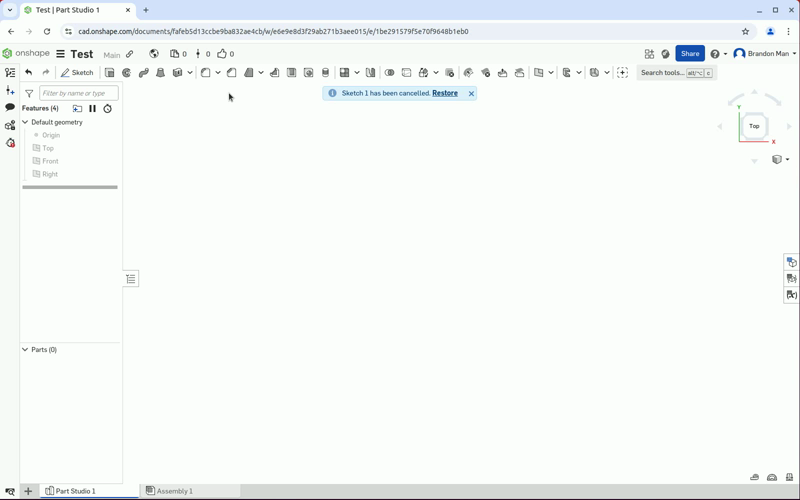
mouse_move(73, 352)
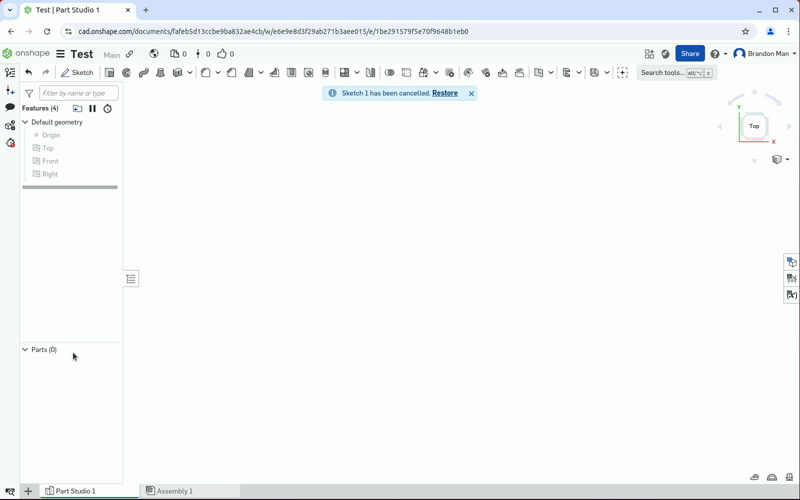
key(y)
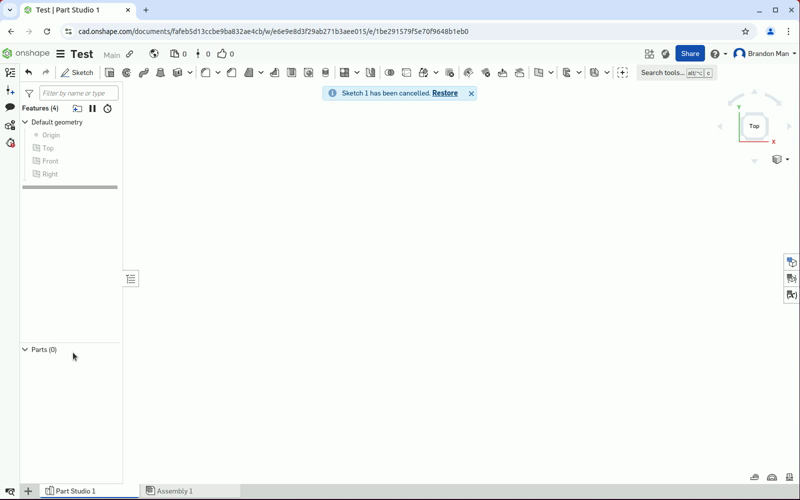
key(shift+p)
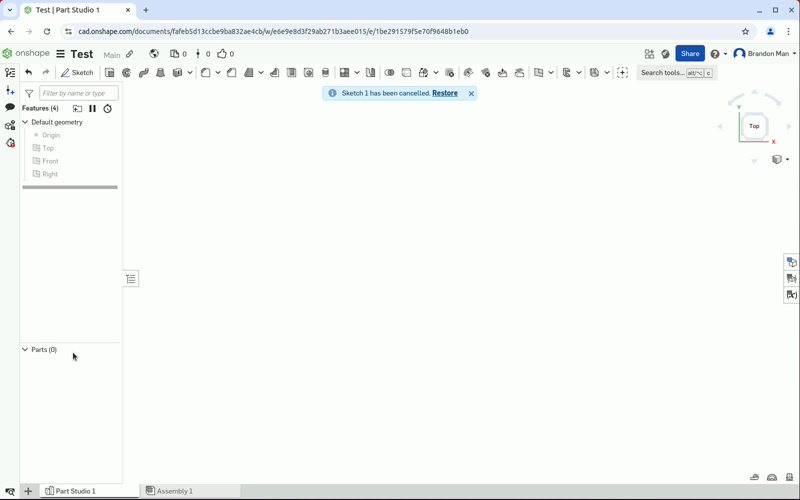
key(space)
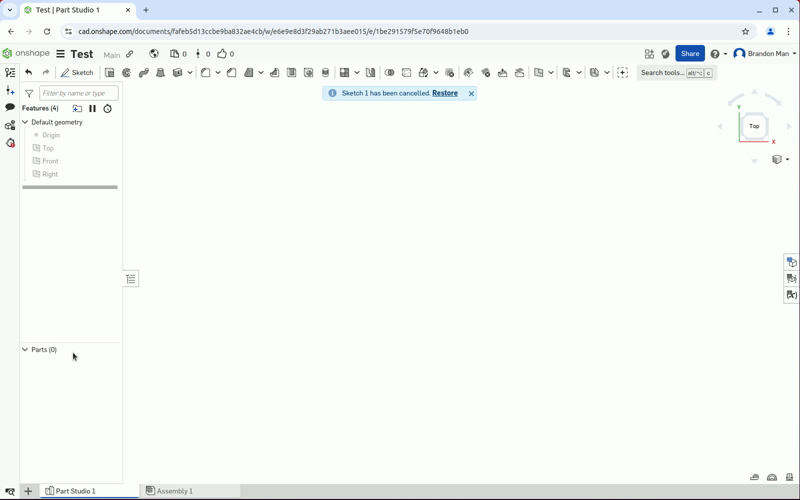
key_down(shift)
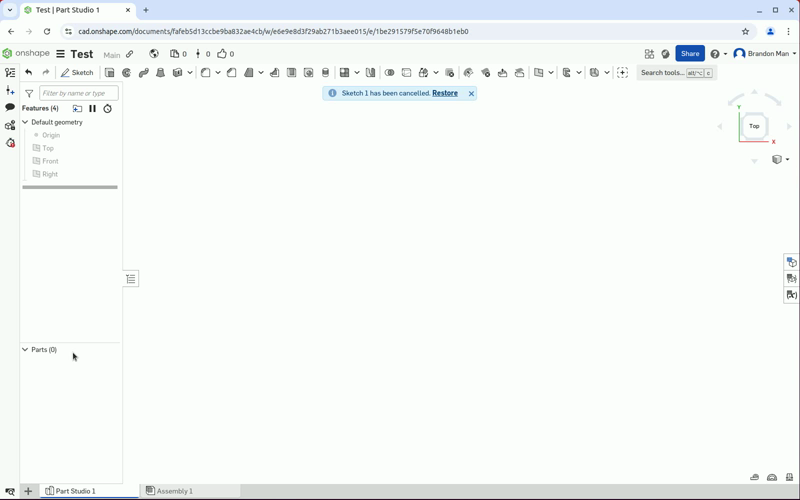
key(up)
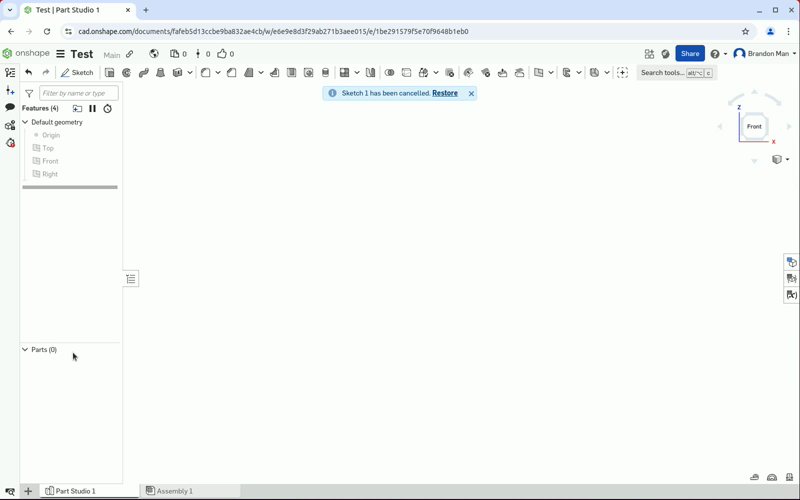
key_up(shift)
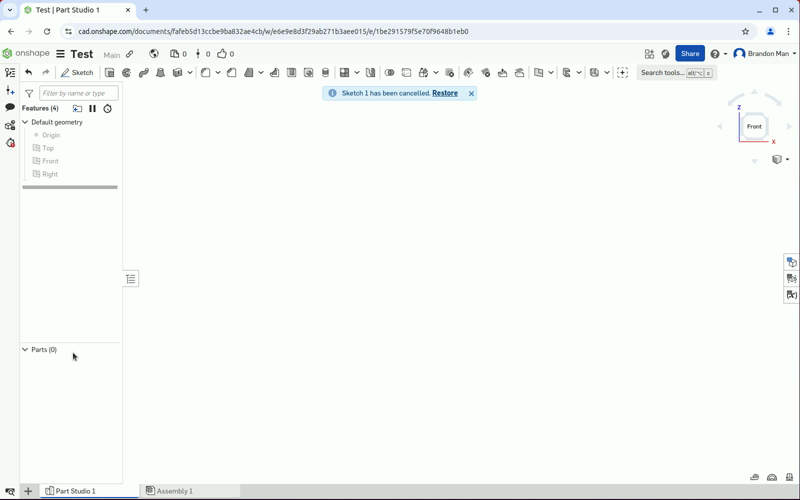
mouse_move(73, 352)
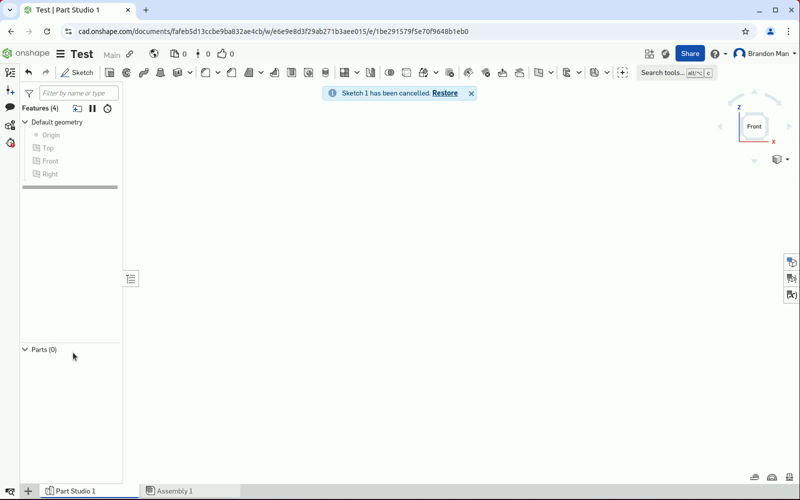
key(shift+y)
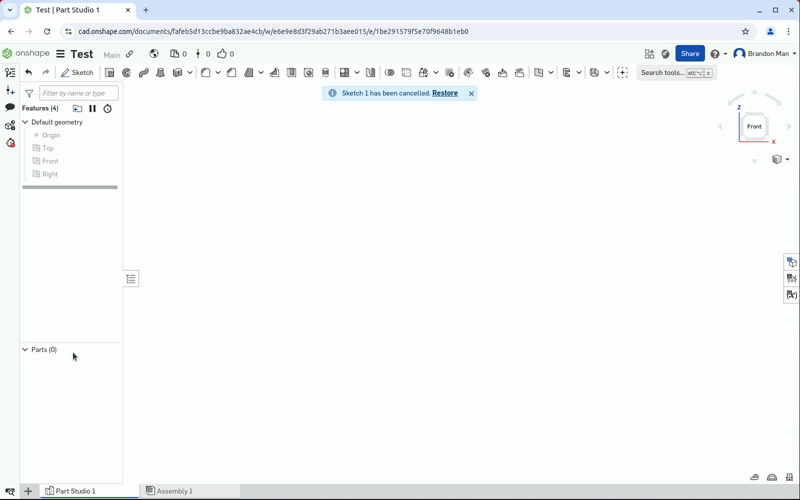
key(shift+s)
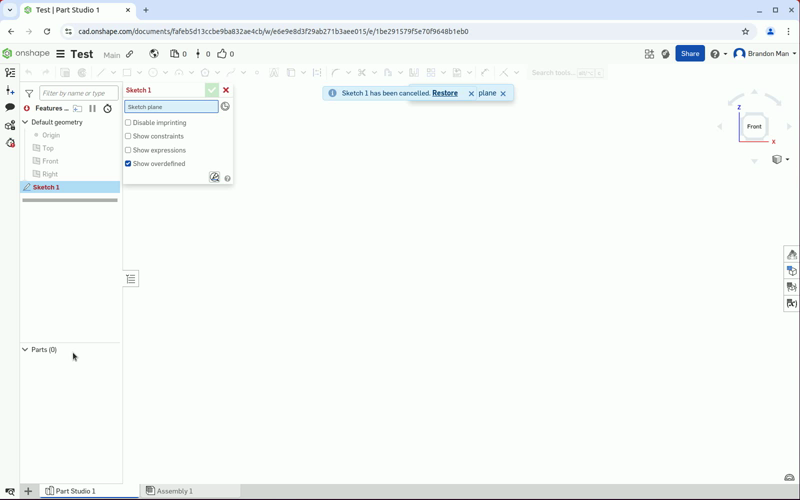
mouse_move(73, 163)
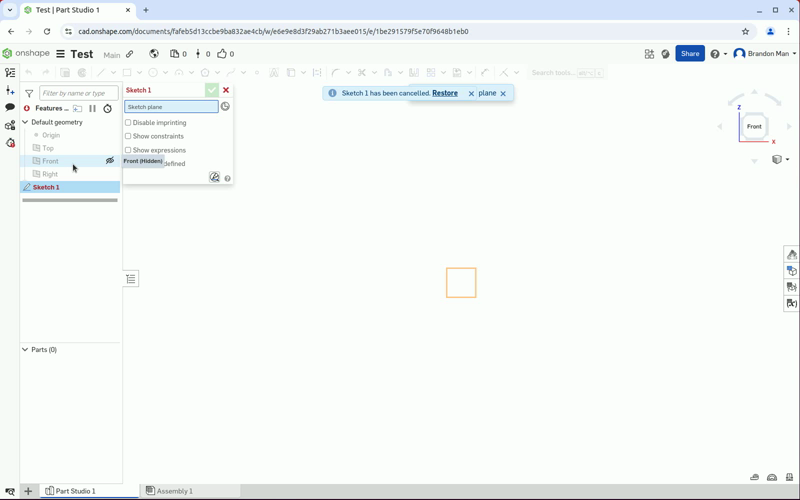
click(73, 163)
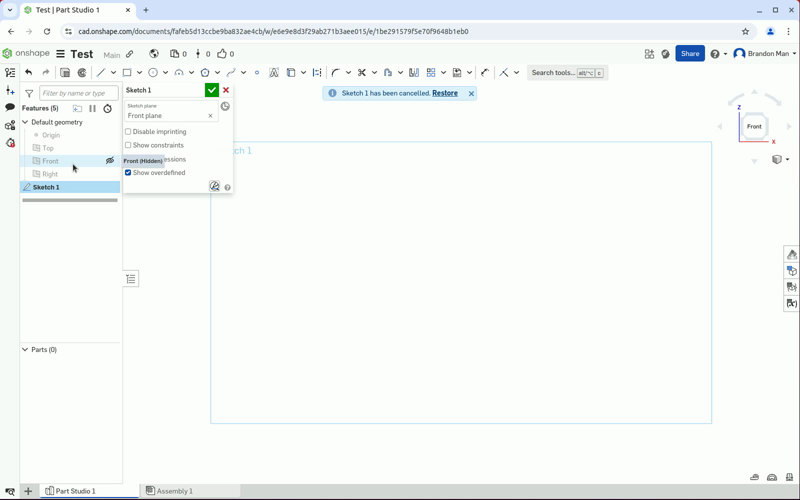
mouse_move(73, 352)
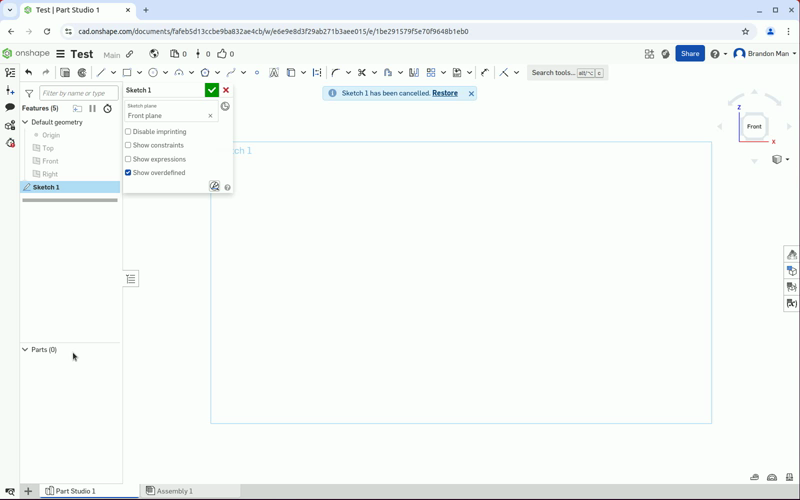
key(y)
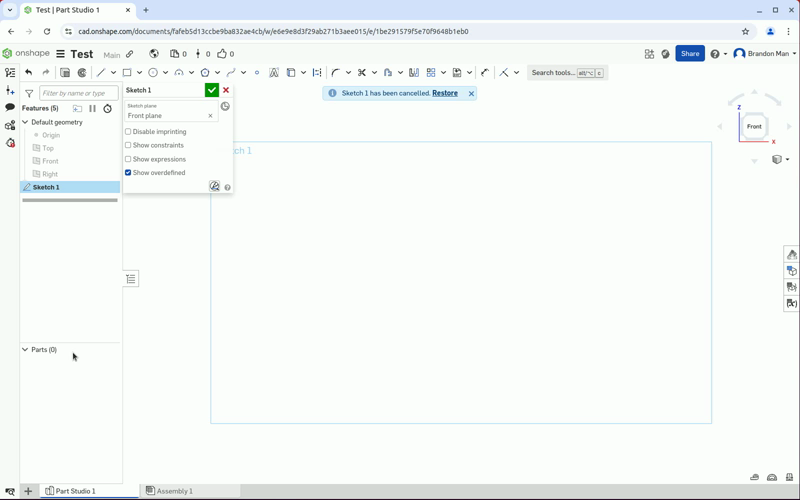
key(l)
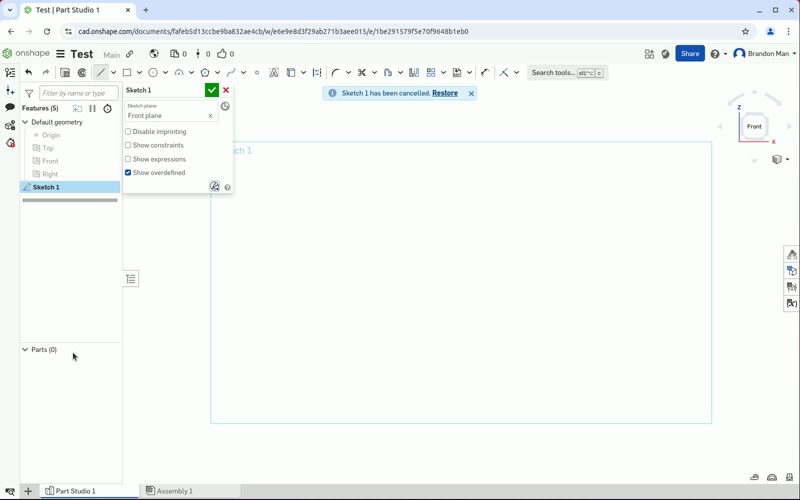
key_down(shift)
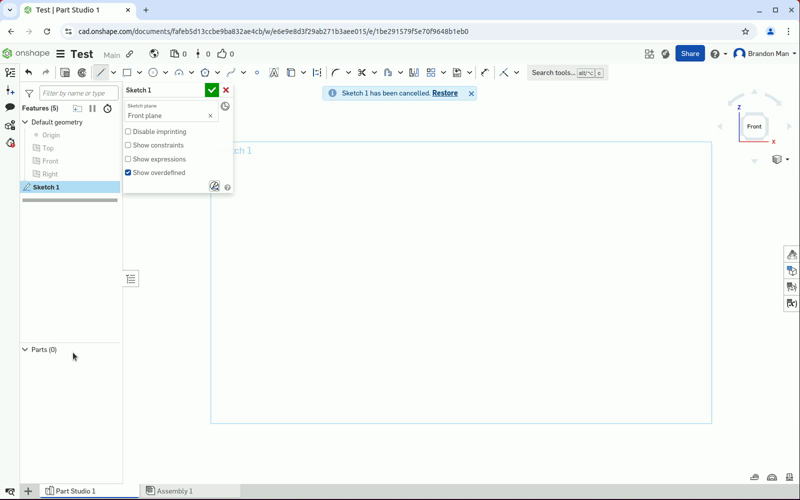
mouse_move(348, 314)
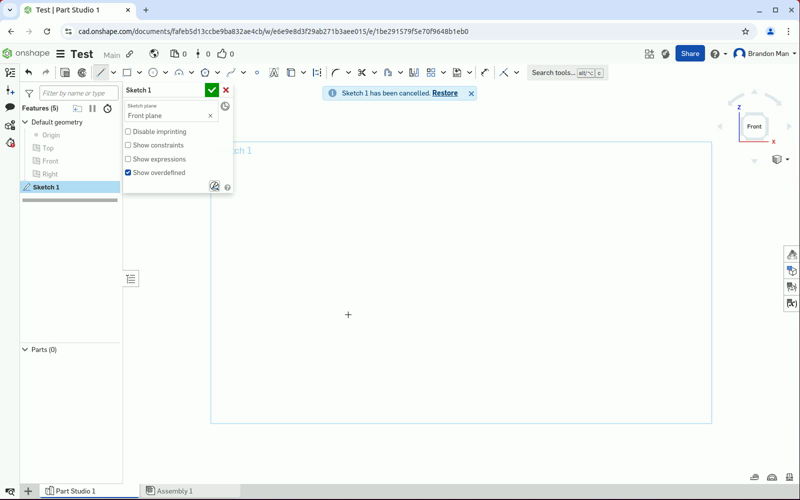
click(348, 314)
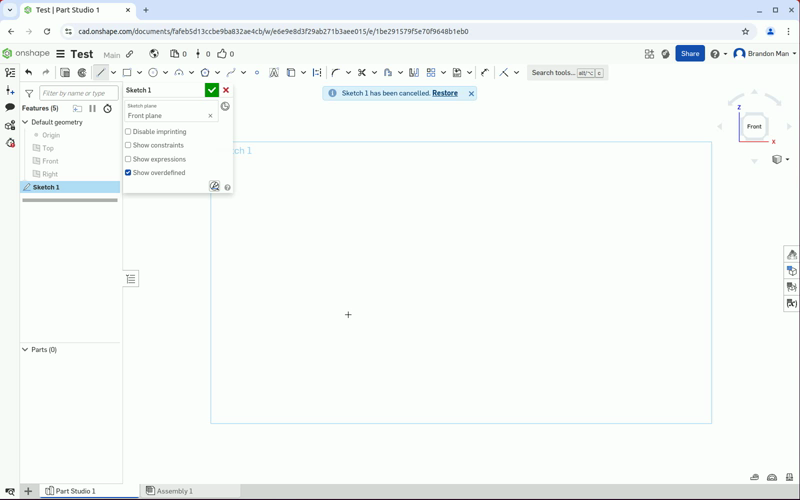
key_up(shift)
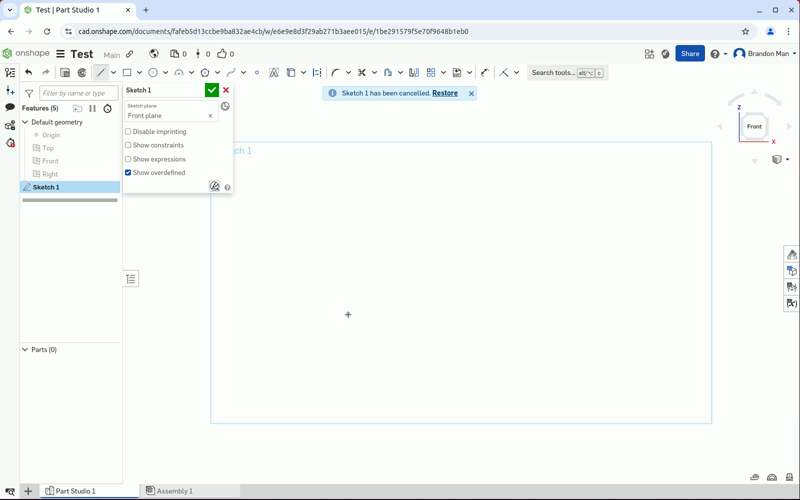
key_down(shift)
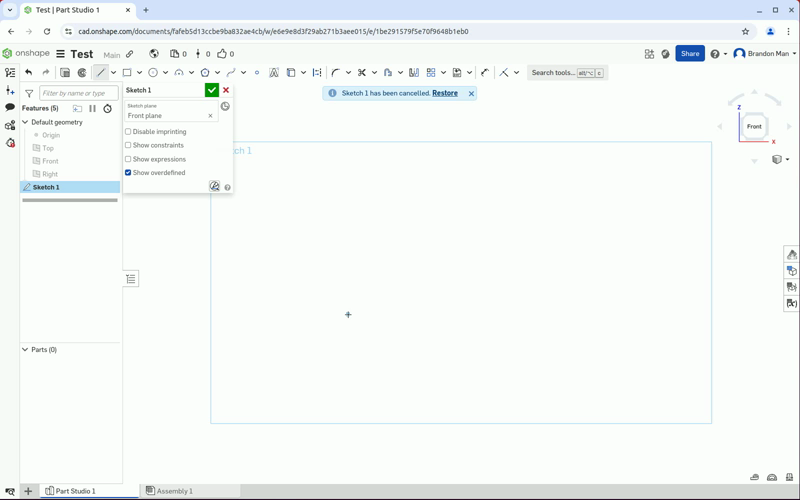
mouse_move(424, 314)
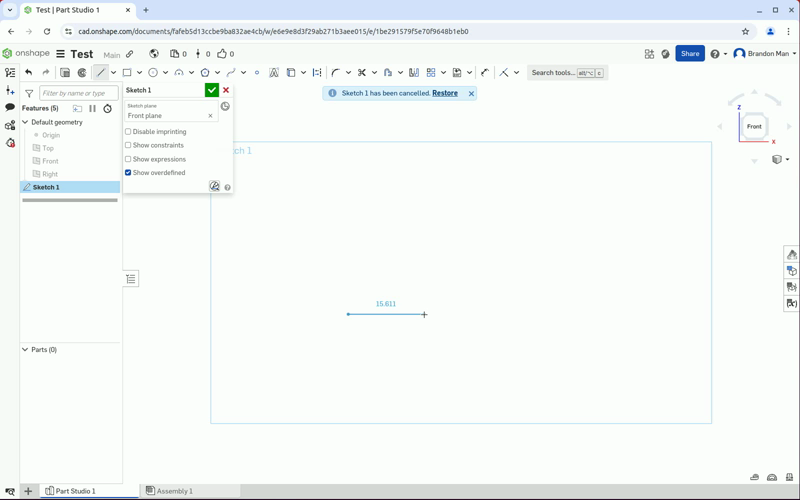
click(424, 314)
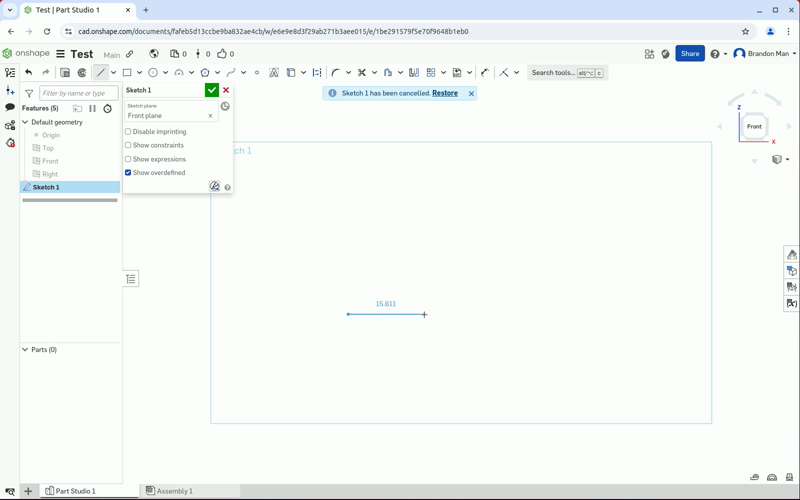
key_up(shift)
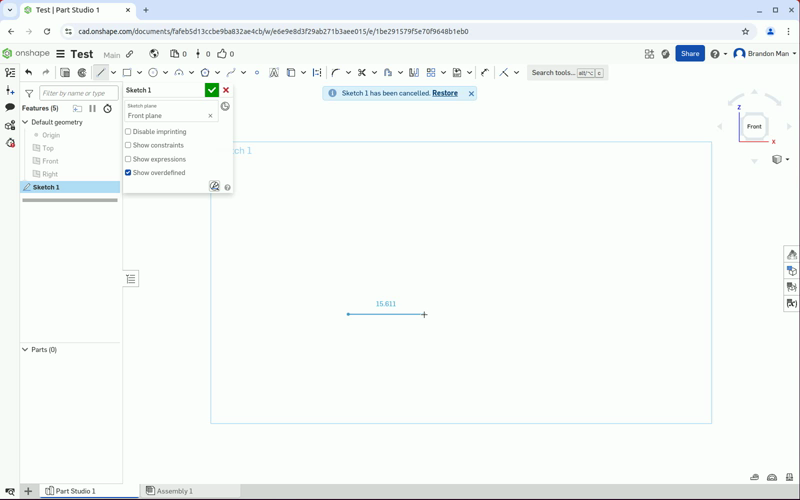
key_down(shift)
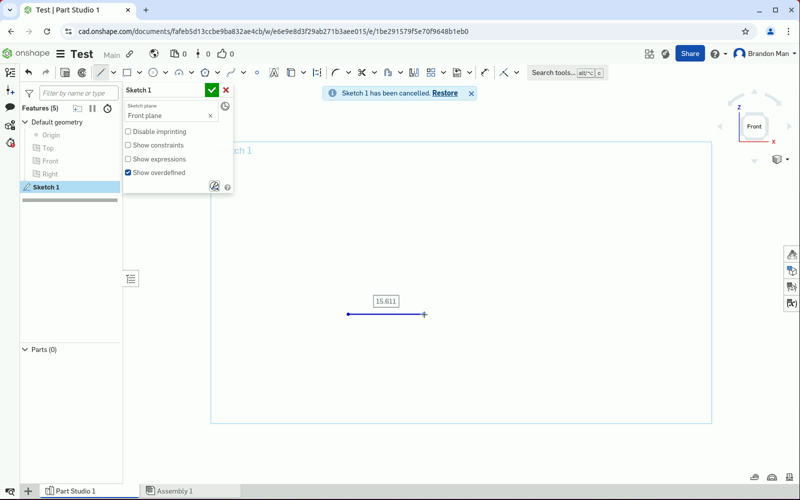
mouse_move(401, 210)
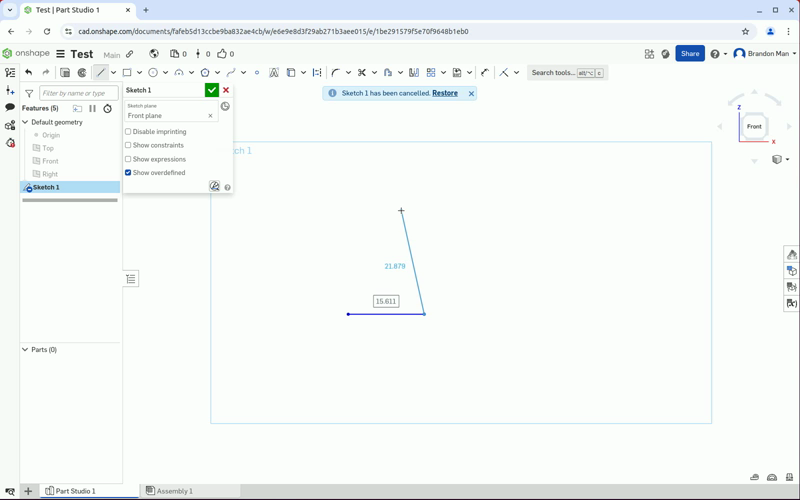
click(401, 210)
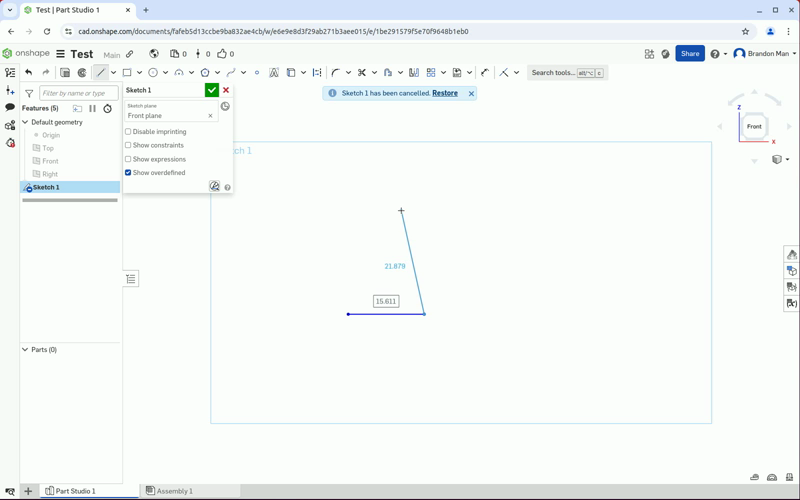
key_up(shift)
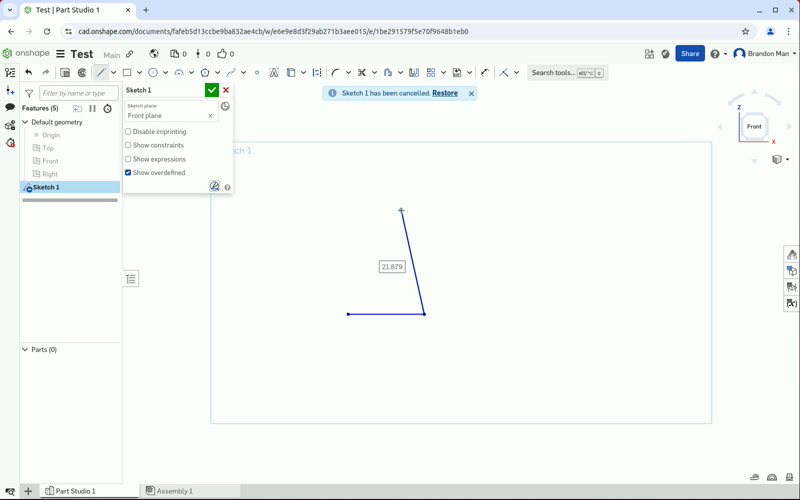
key_down(shift)
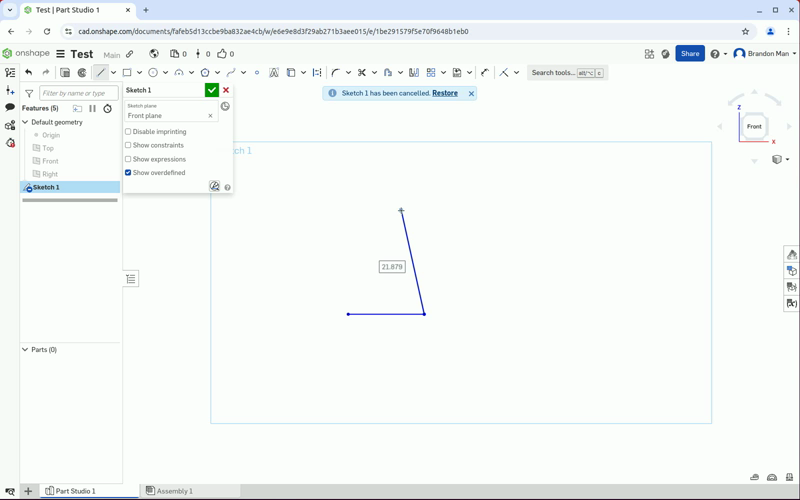
mouse_move(431, 210)
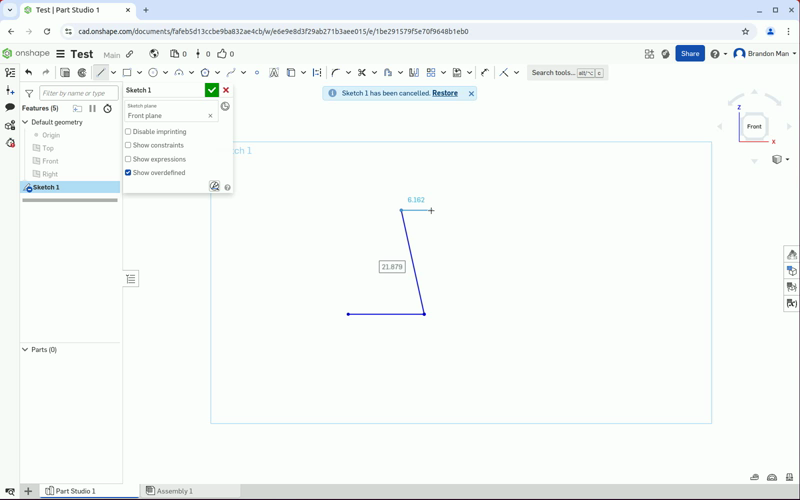
mouse_move(348, 210)
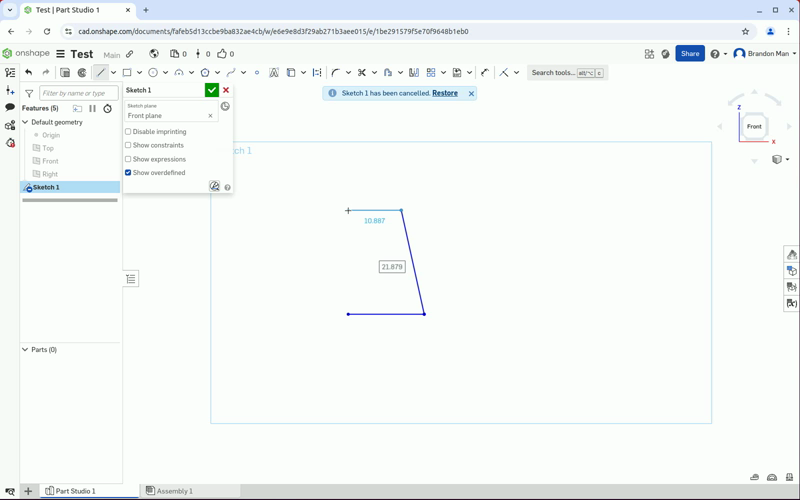
click(348, 210)
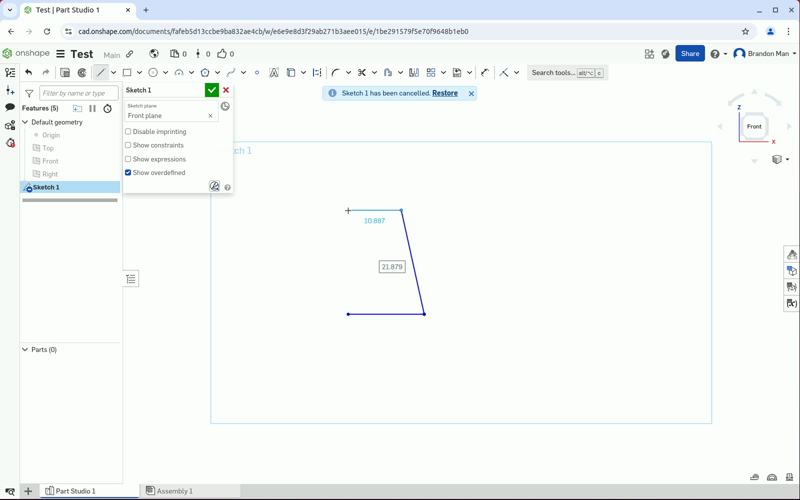
key_up(shift)
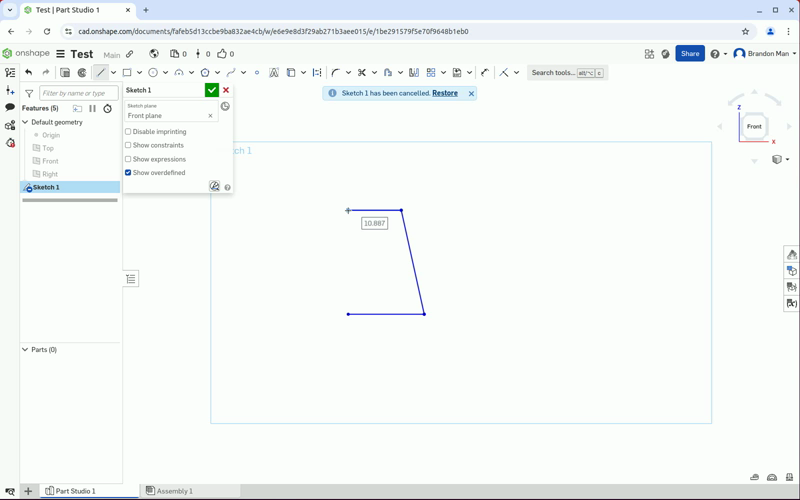
key_down(shift)
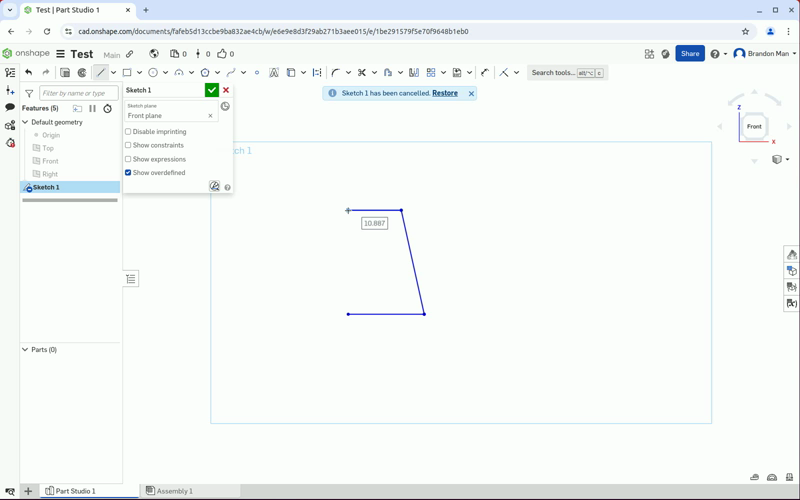
mouse_move(348, 314)
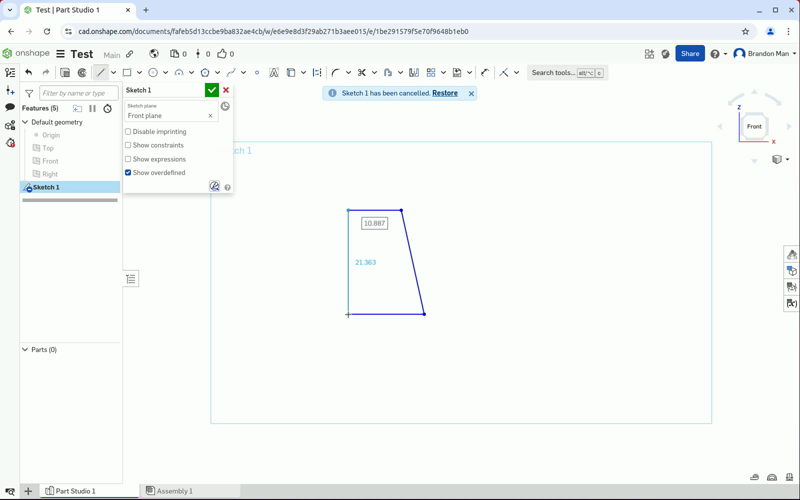
key_up(shift)
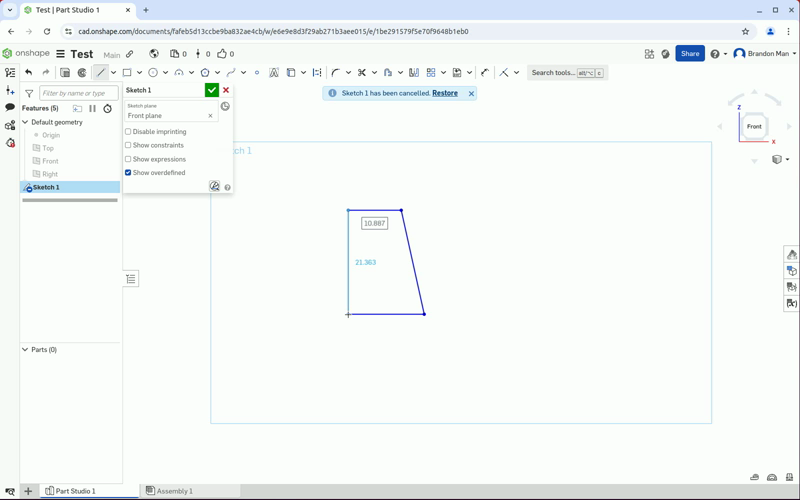
click(348, 314)
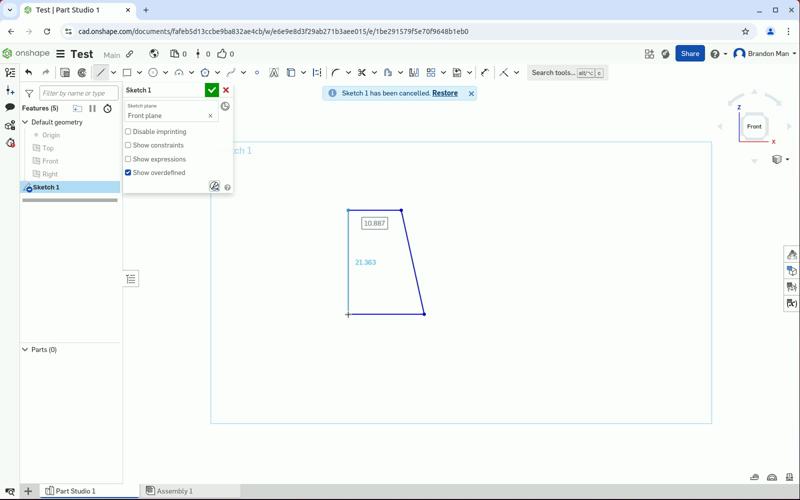
key(esc)
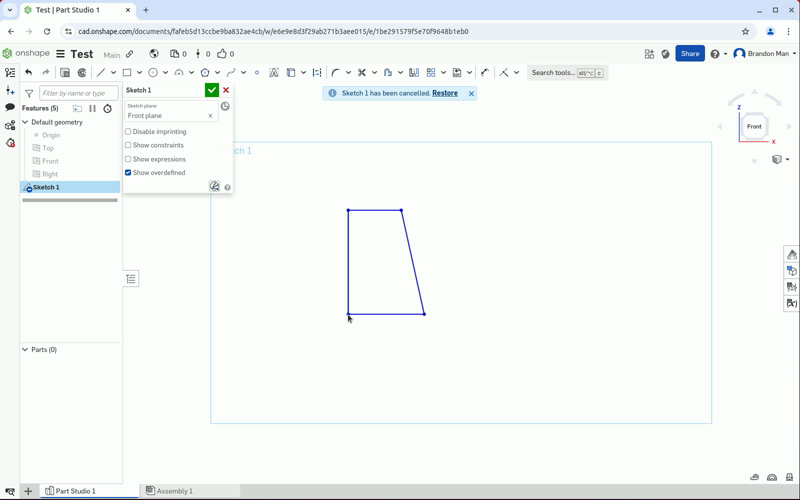
mouse_move(358, 301)
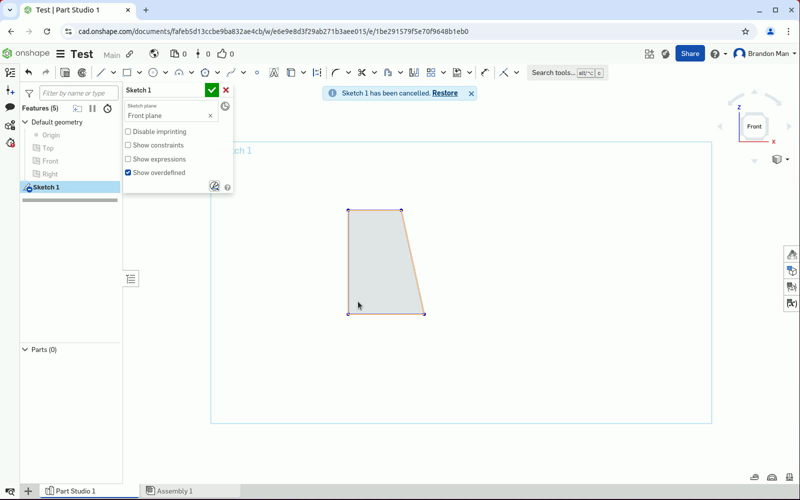
click(358, 301)
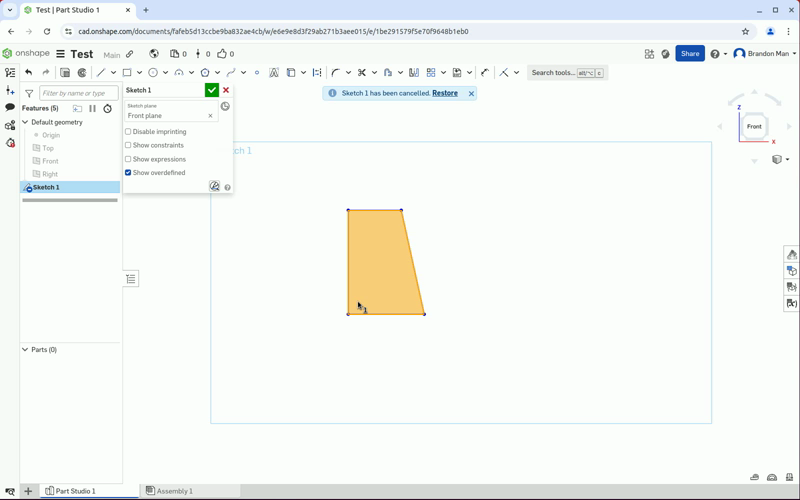
mouse_move(73, 352)
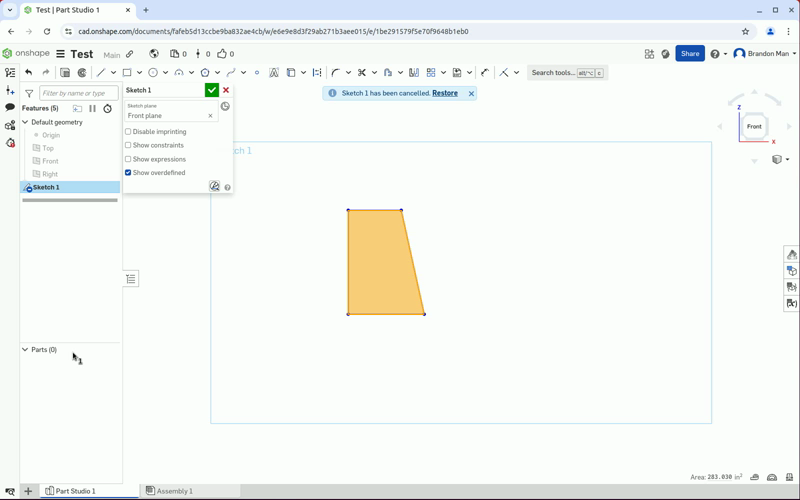
key(shift+y)
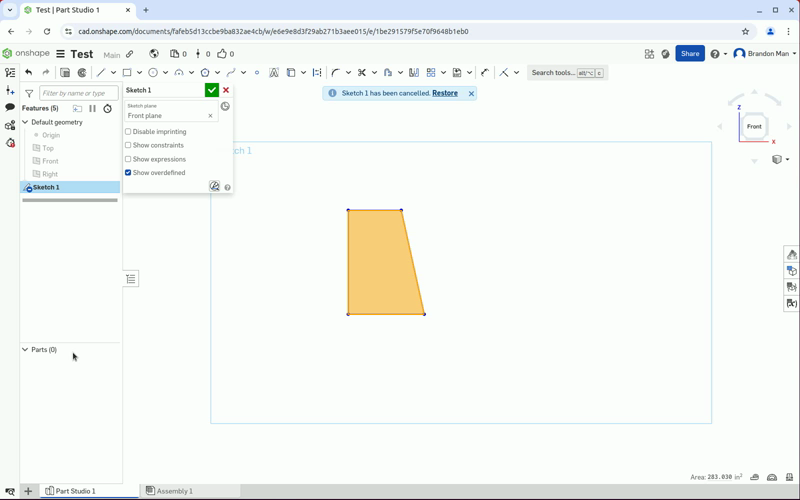
key(shift+e)
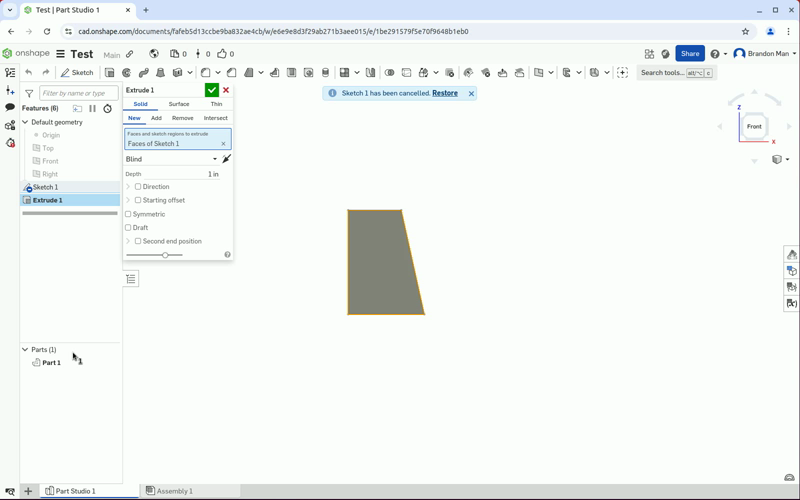
mouse_move(143, 106)
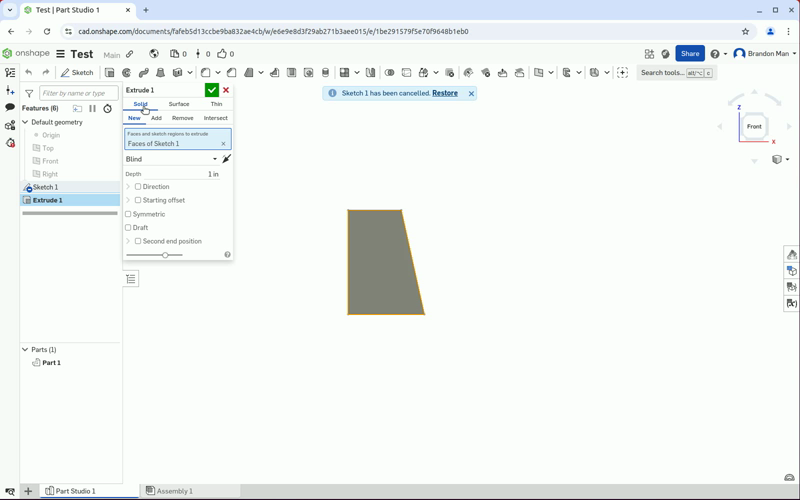
click(143, 106)
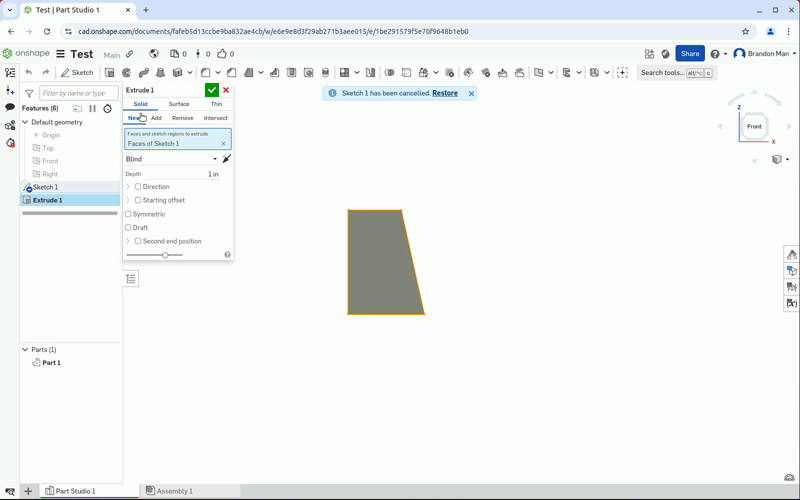
mouse_move(137, 120)
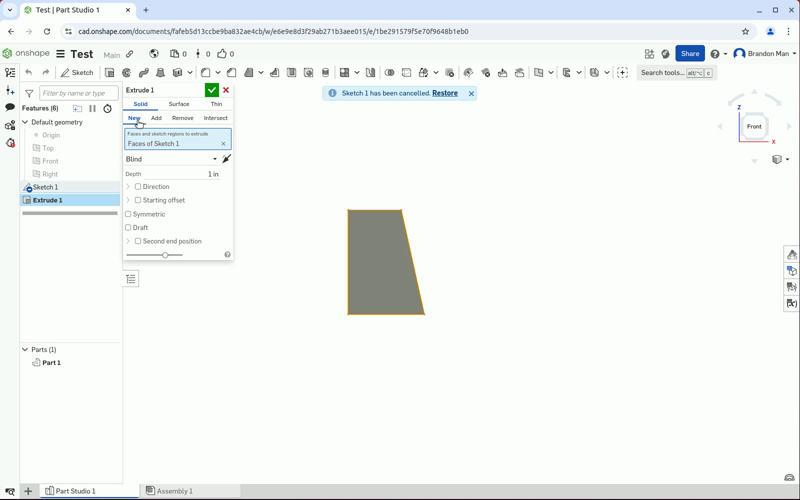
click(137, 120)
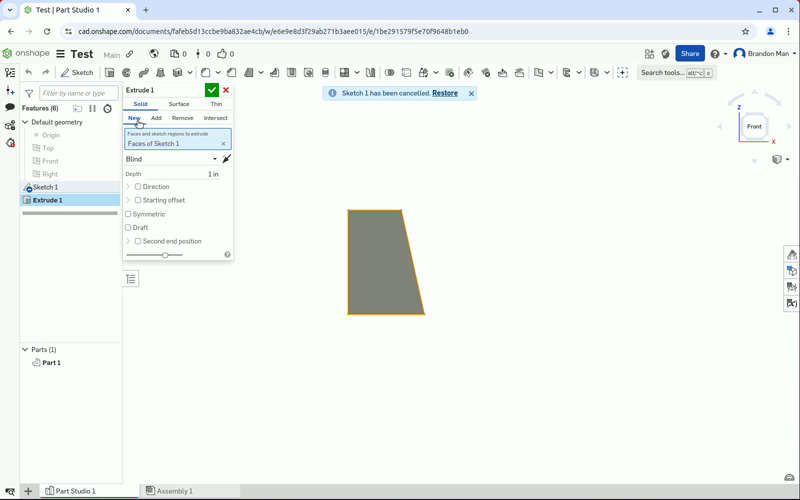
key(tab, 4)
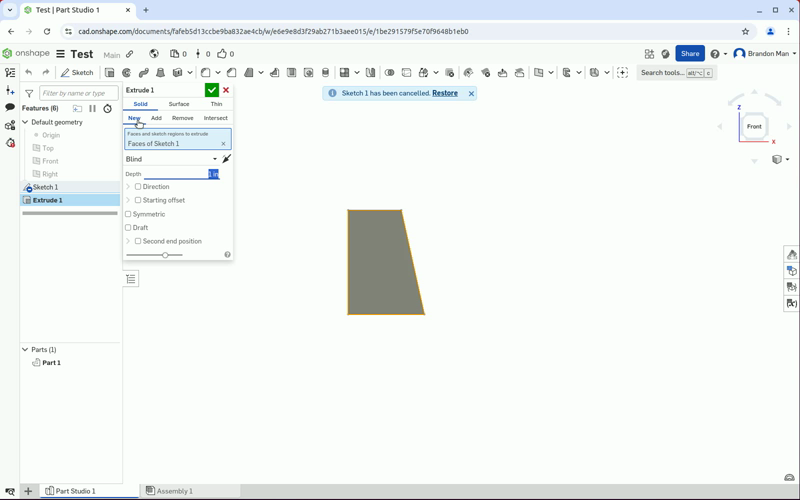
text(11.795)
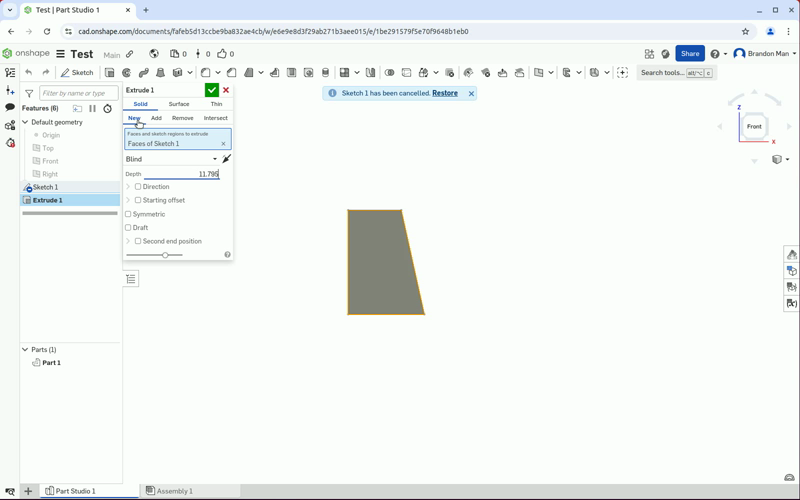
key(enter)
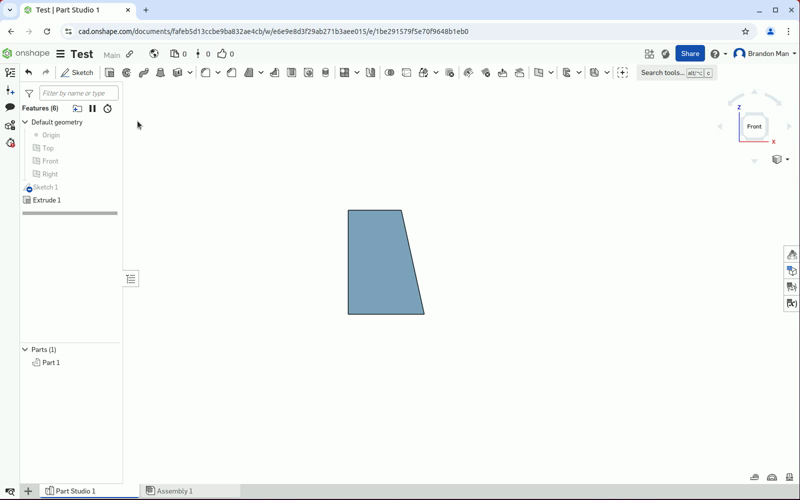
key(shift+h)
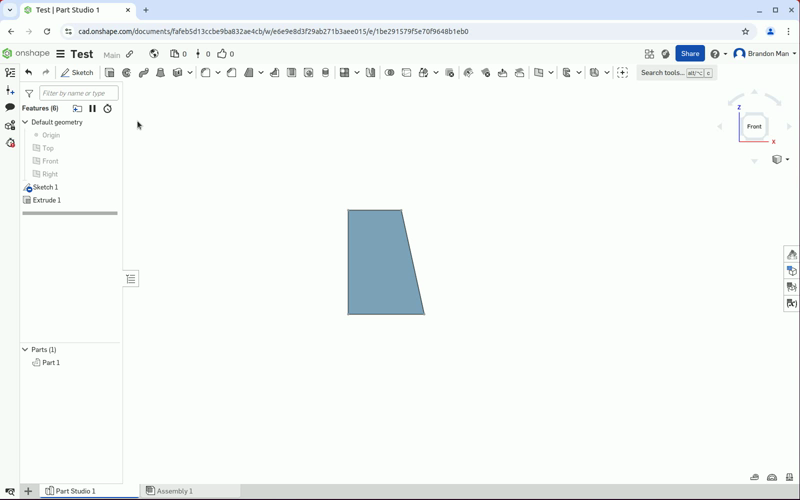
key(shift+h)
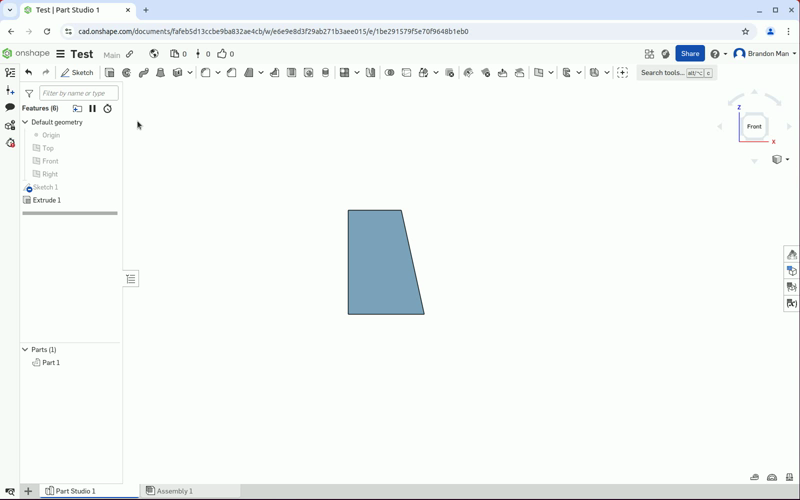
mouse_move(73, 189)
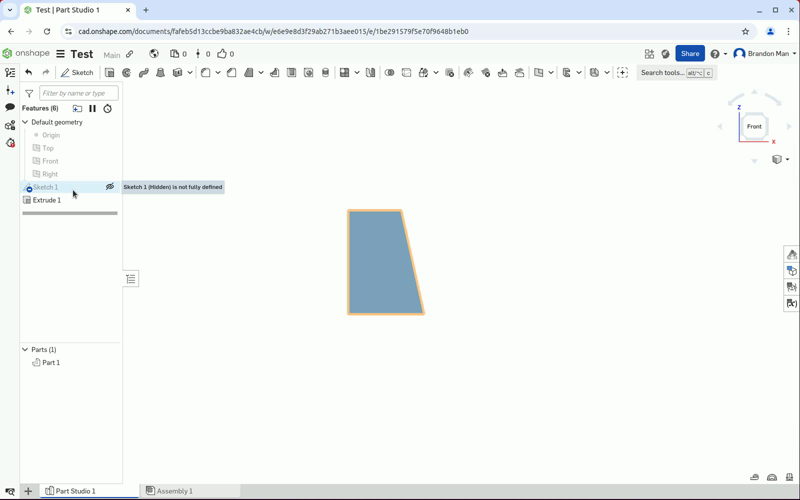
click(73, 189)
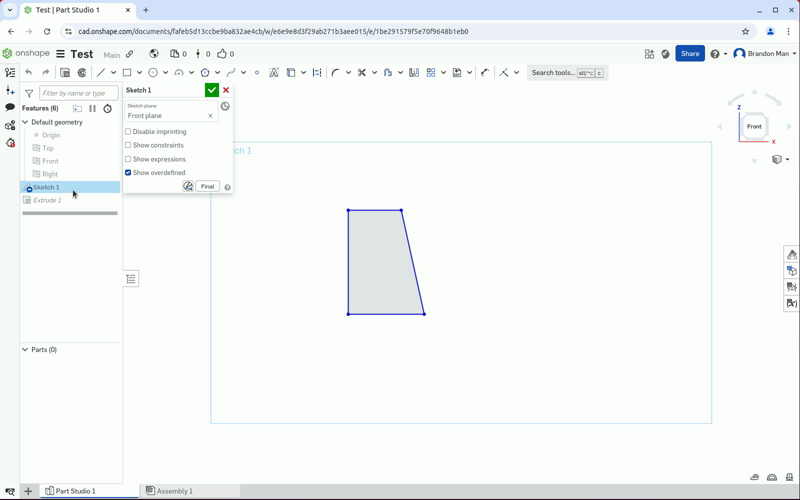
mouse_move(229, 92)
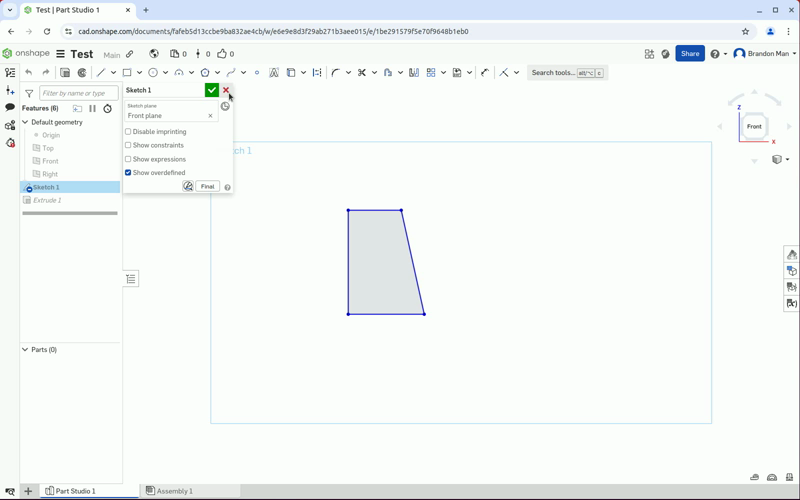
click(229, 92)
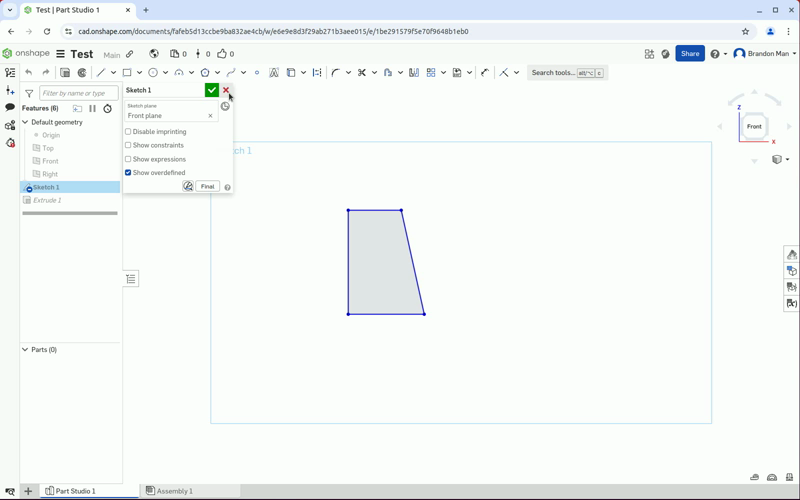
key(shift+s)
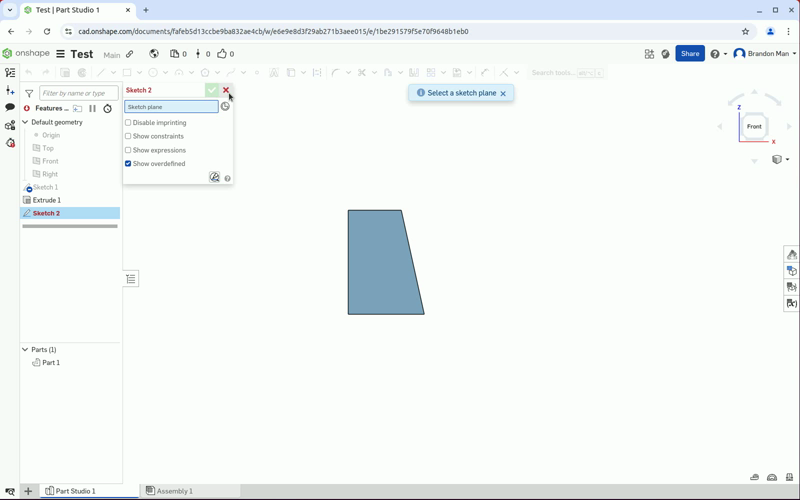
mouse_move(73, 163)
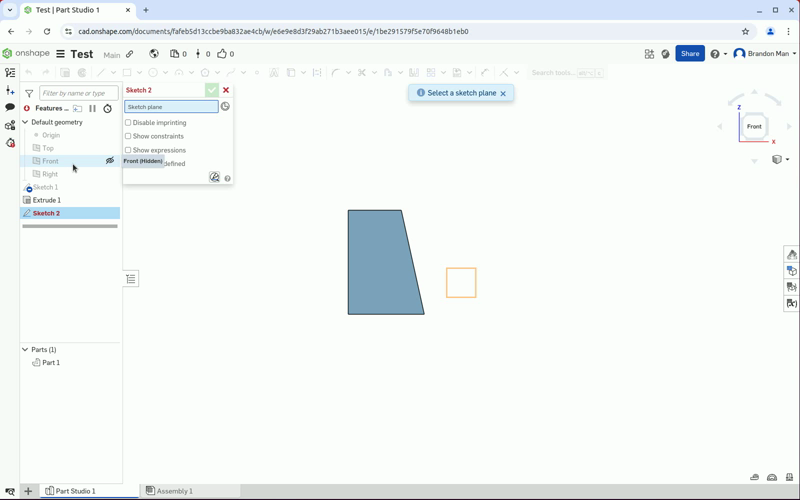
click(73, 163)
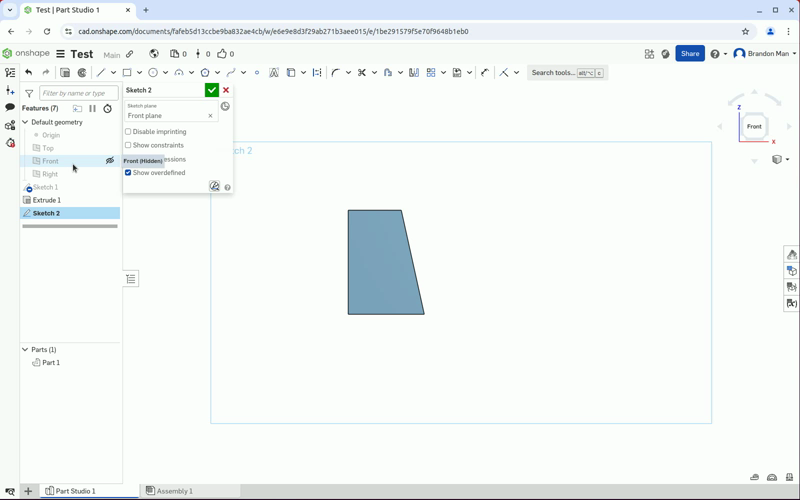
mouse_move(73, 352)
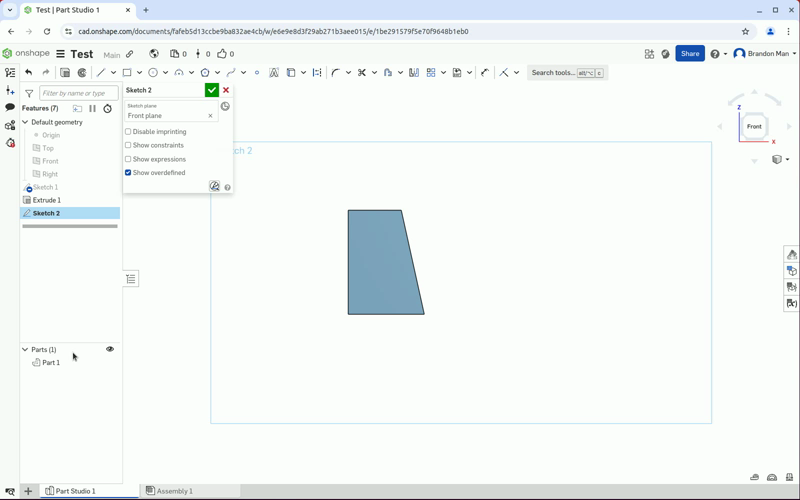
key(y)
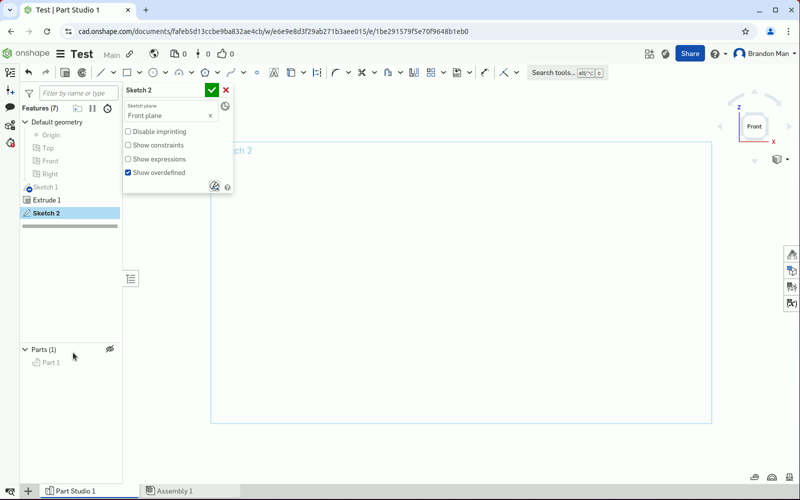
key(l)
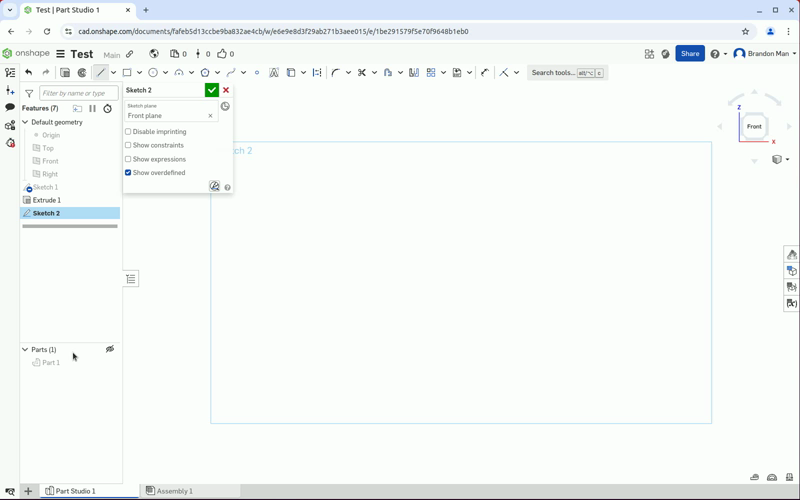
key_down(shift)
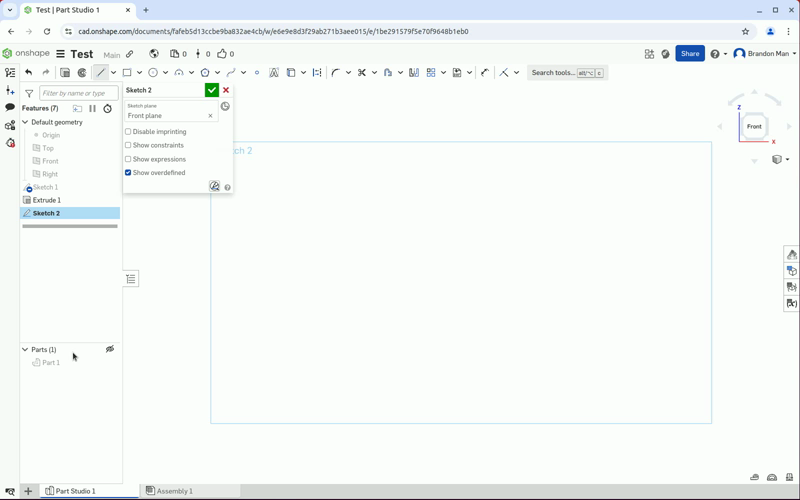
mouse_move(491, 314)
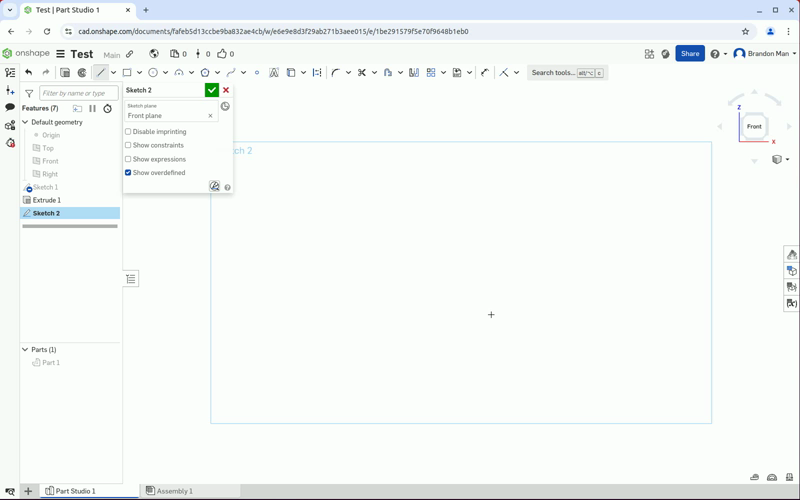
click(491, 314)
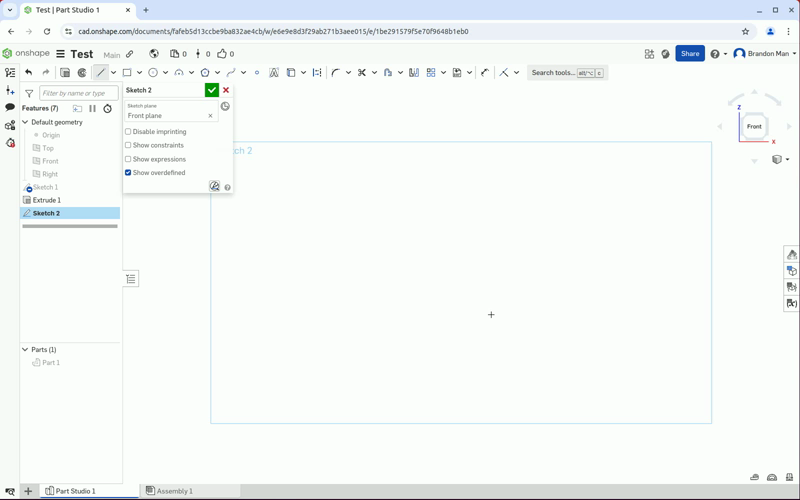
key_up(shift)
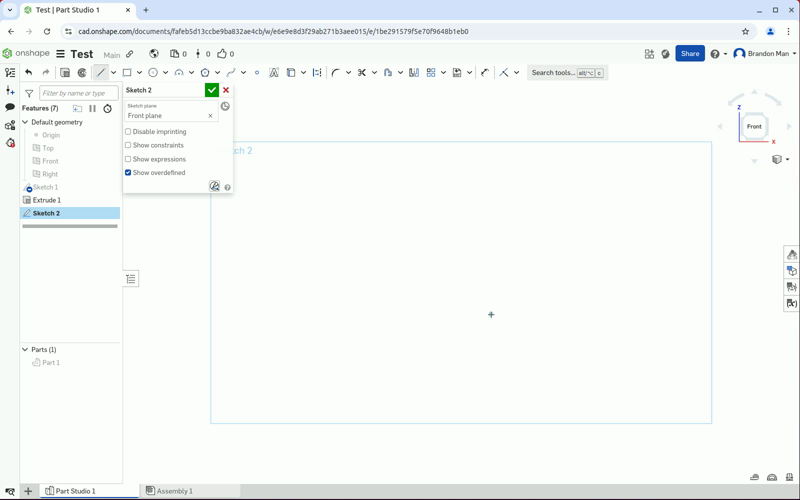
key_down(shift)
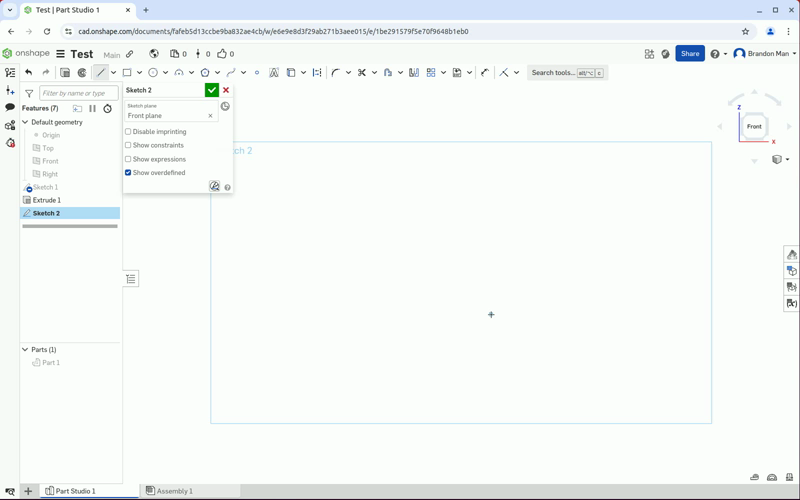
mouse_move(567, 314)
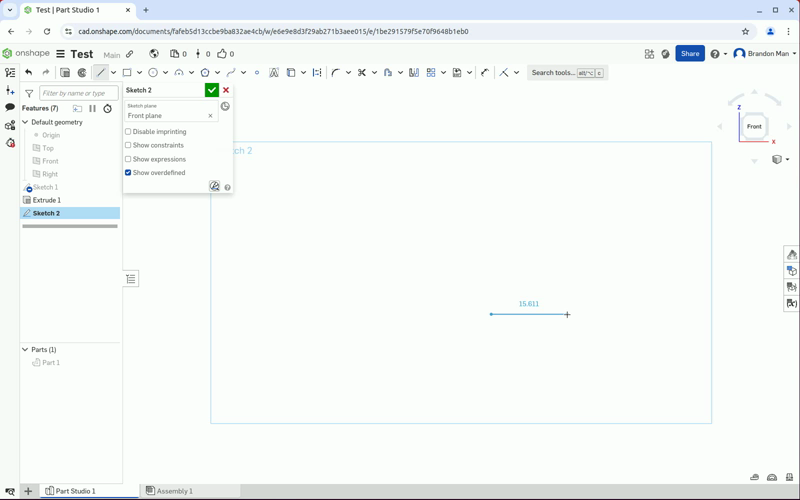
click(567, 314)
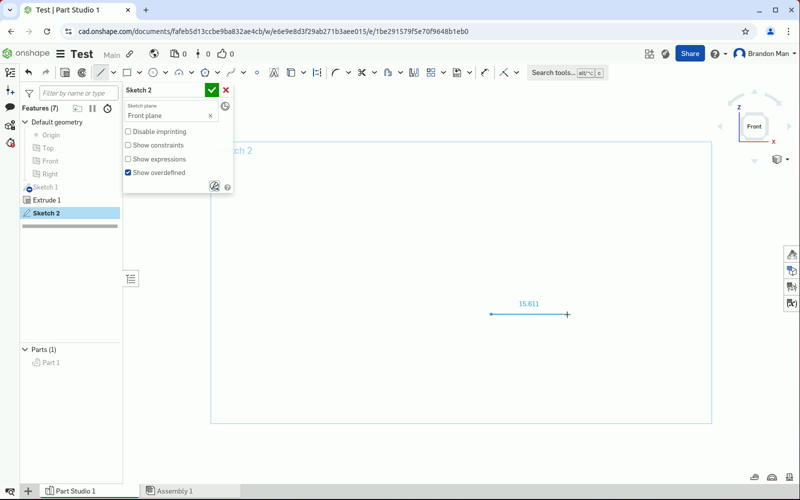
key_up(shift)
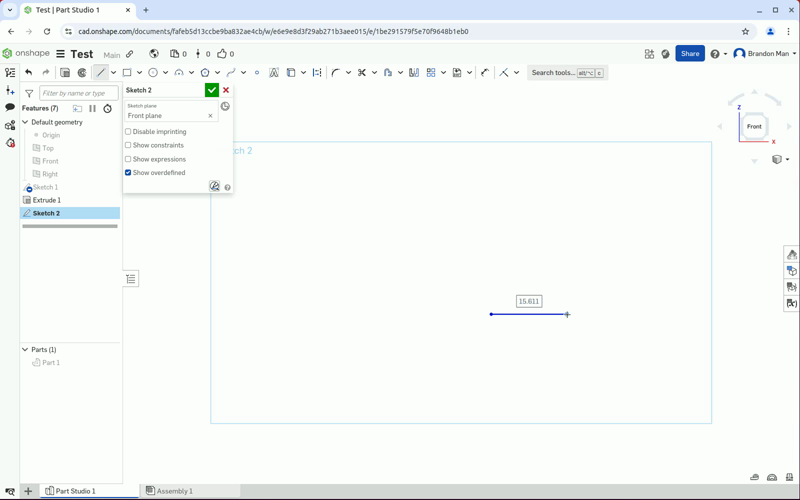
key_down(shift)
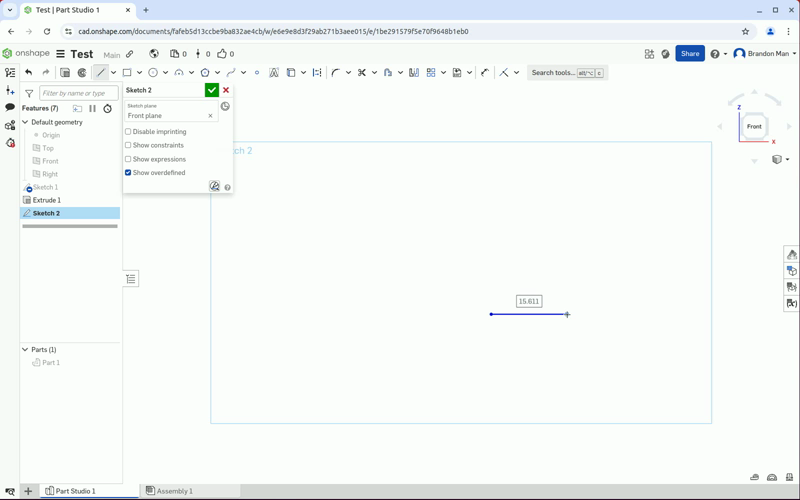
mouse_move(567, 210)
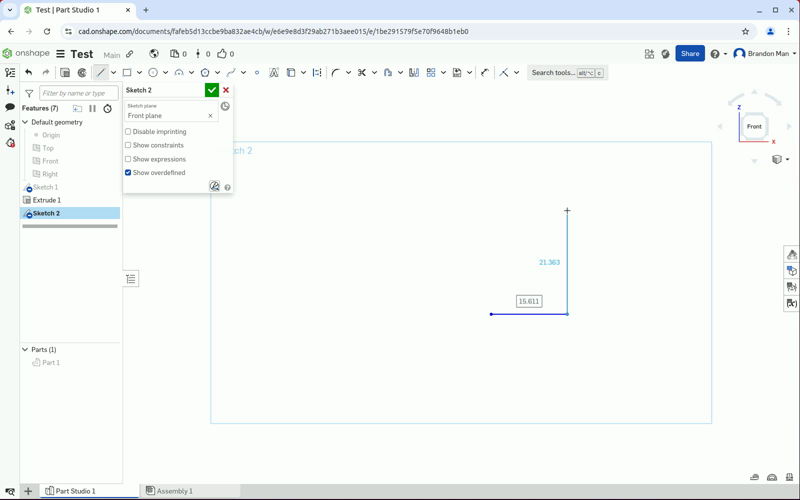
click(567, 210)
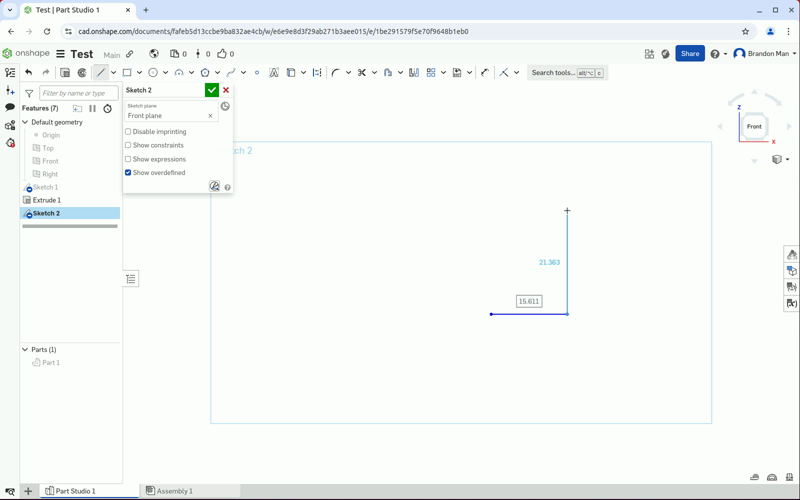
key_up(shift)
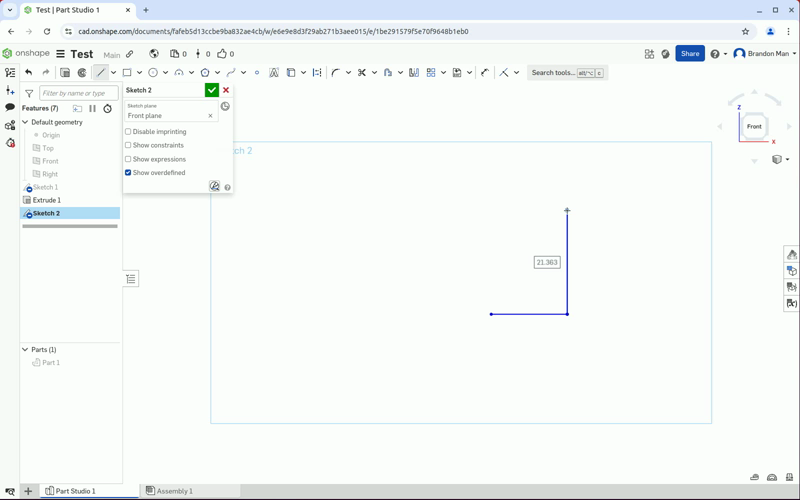
key_down(shift)
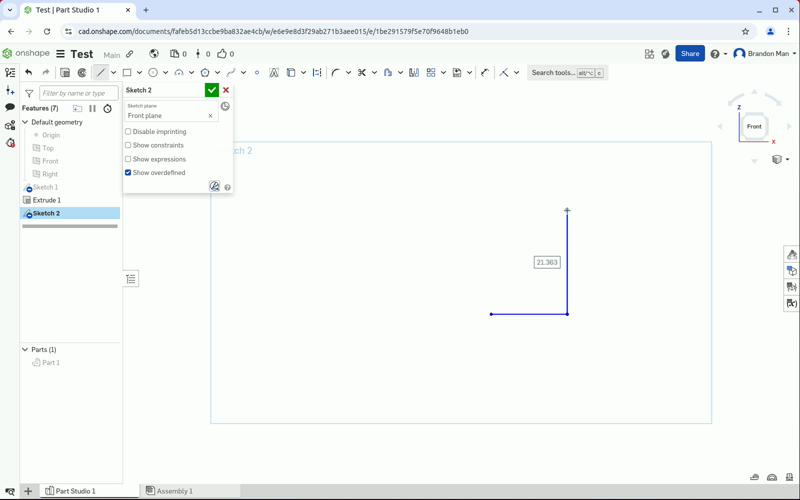
mouse_move(589, 210)
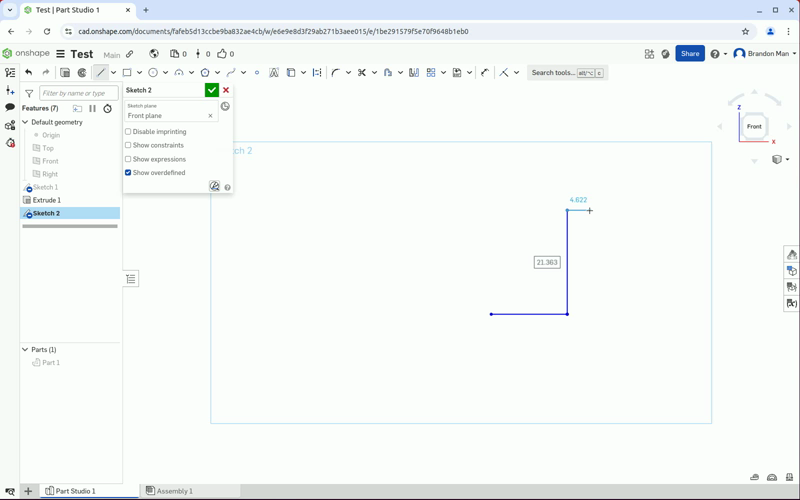
mouse_move(515, 210)
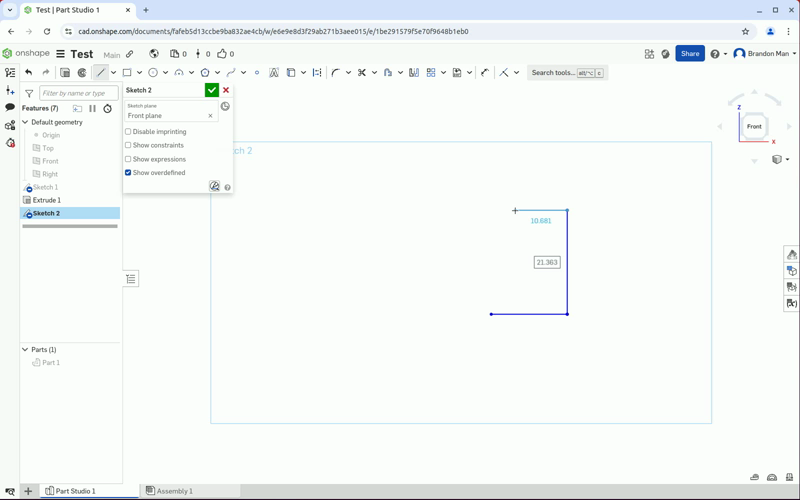
click(515, 210)
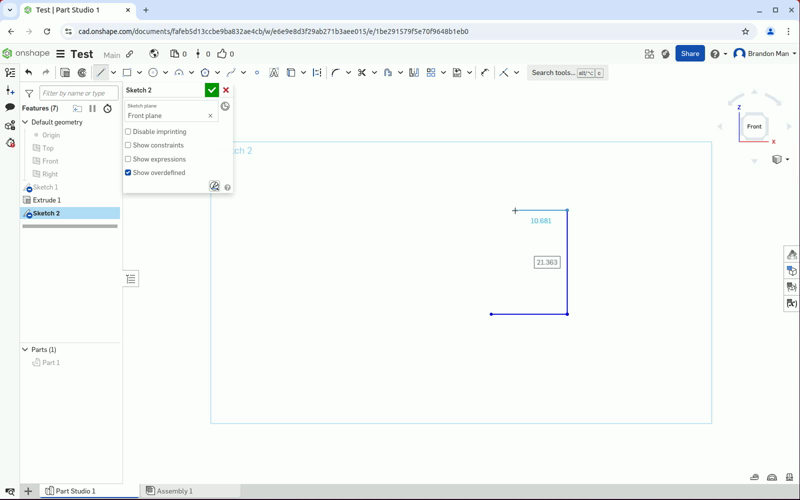
key_up(shift)
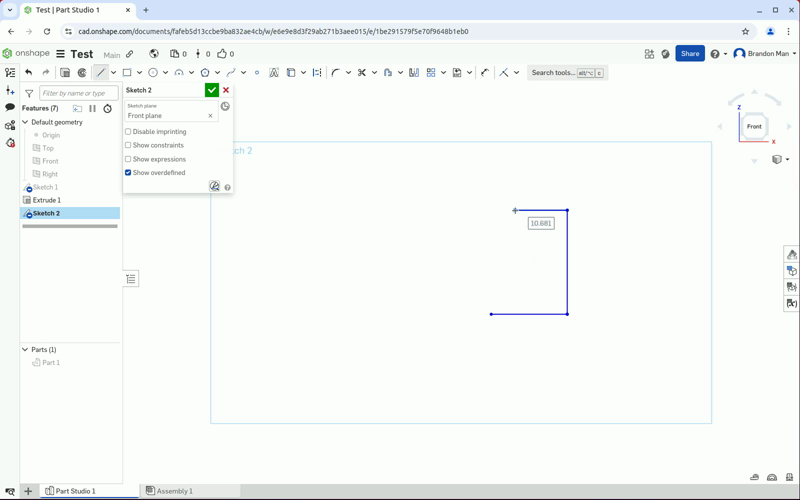
key_down(shift)
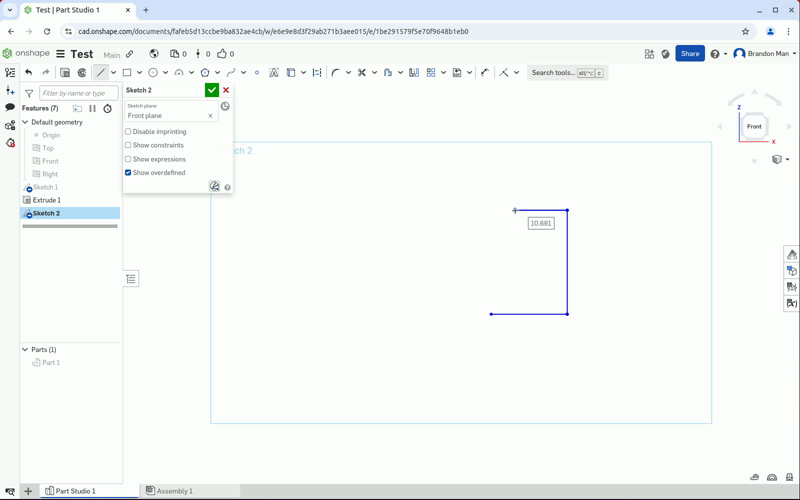
mouse_move(491, 314)
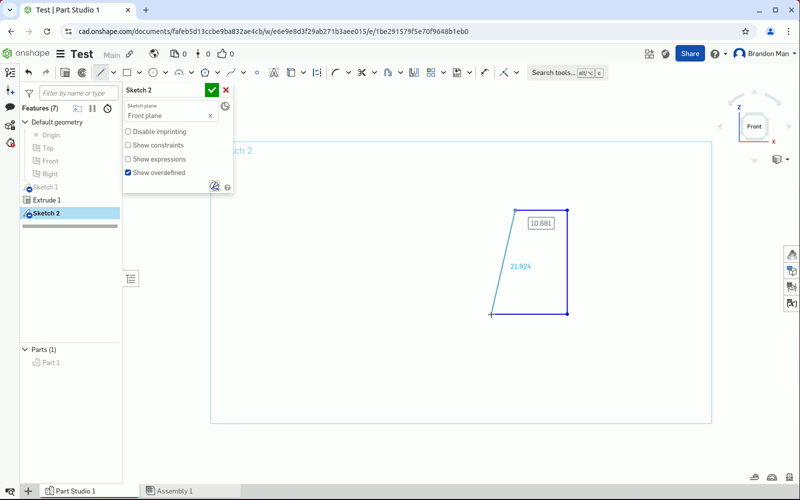
key_up(shift)
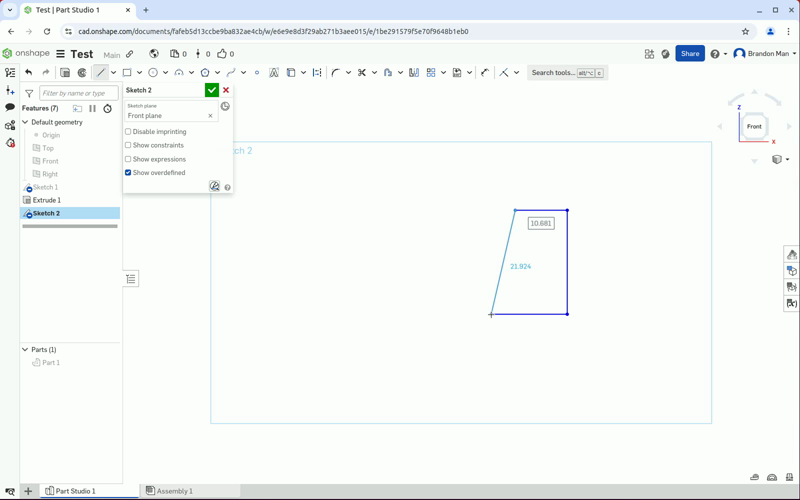
click(491, 314)
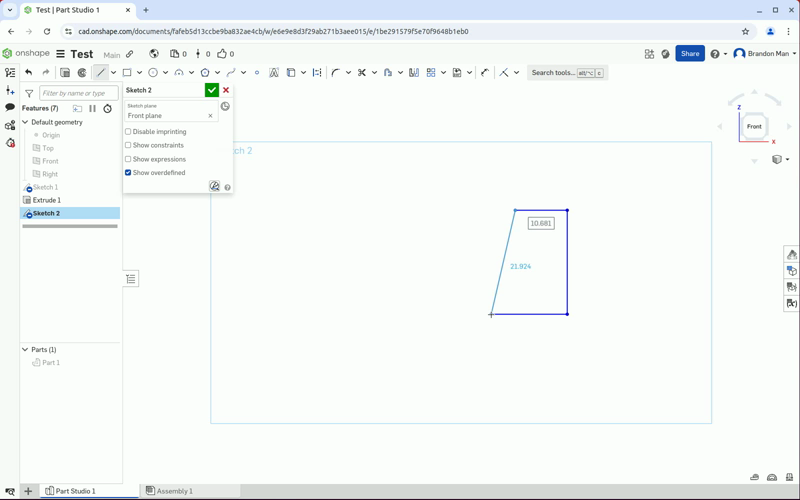
key(esc)
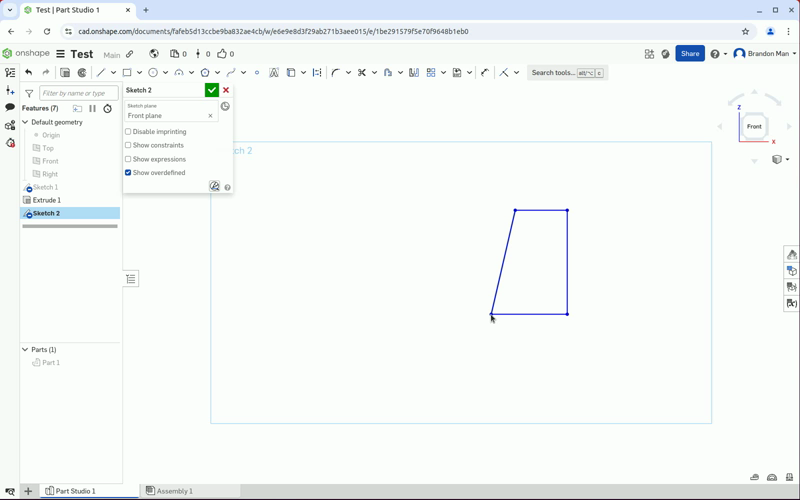
mouse_move(525, 290)
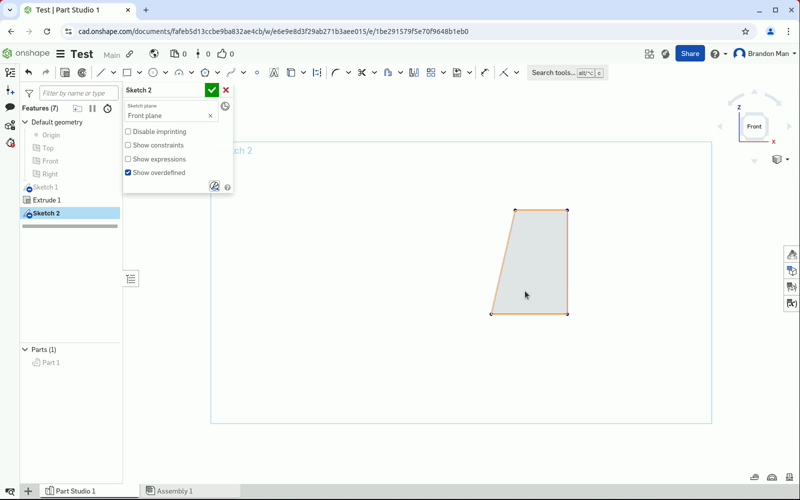
click(525, 290)
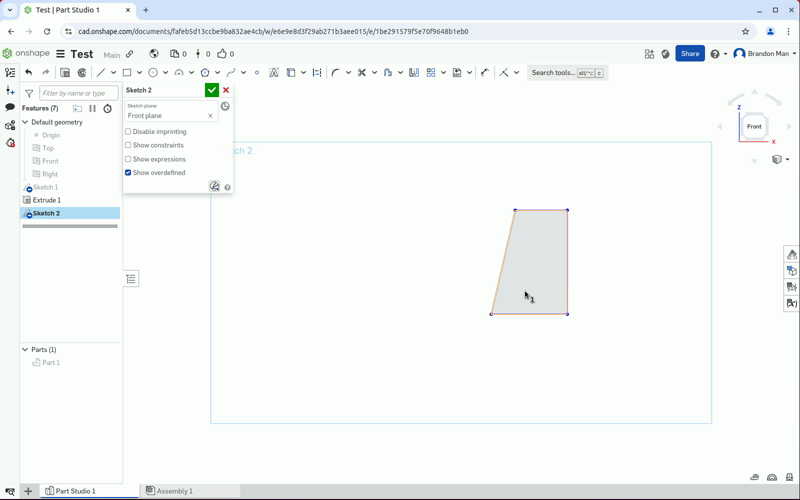
mouse_move(73, 352)
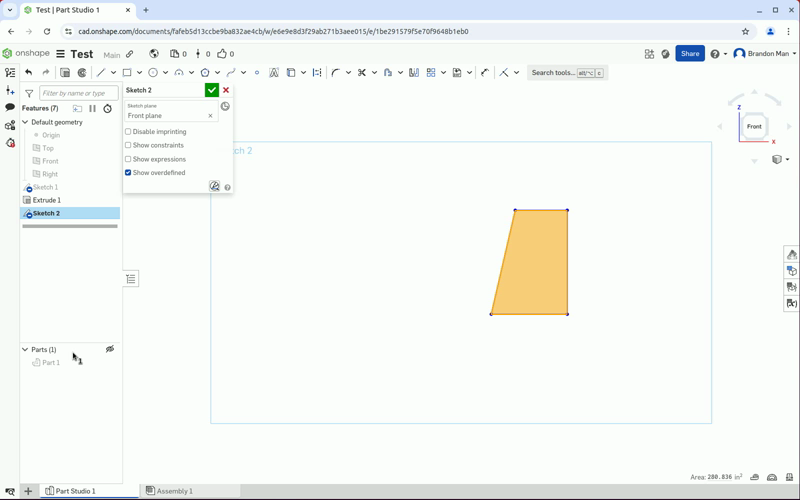
key(shift+y)
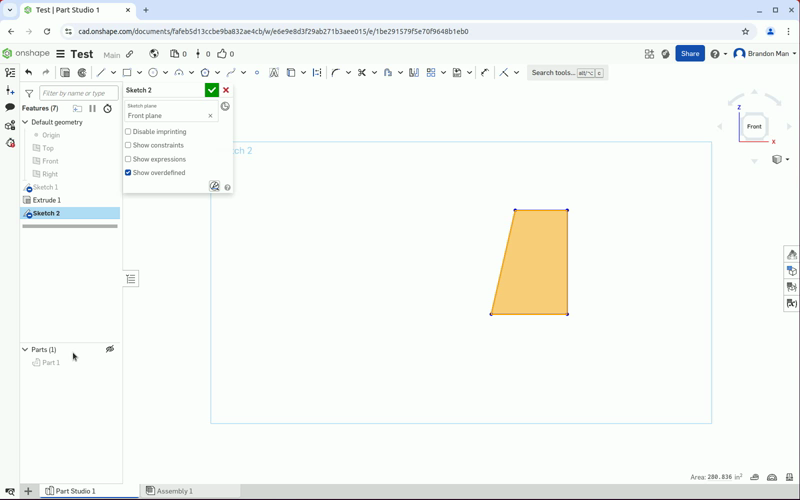
key(shift+e)
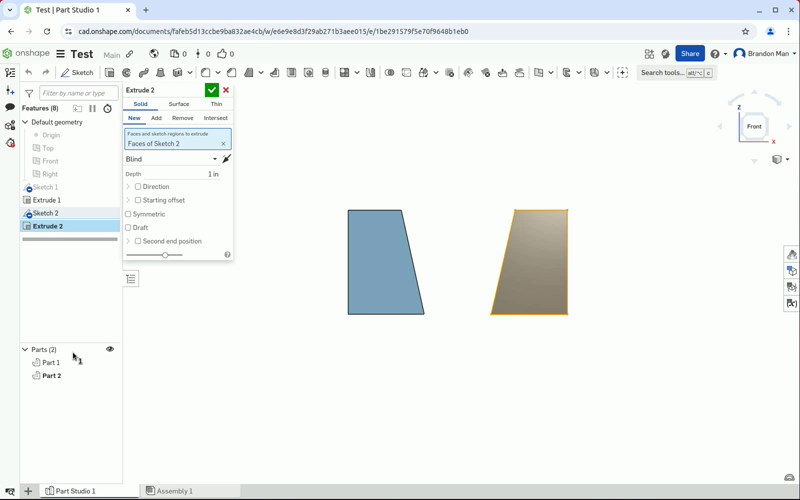
mouse_move(143, 106)
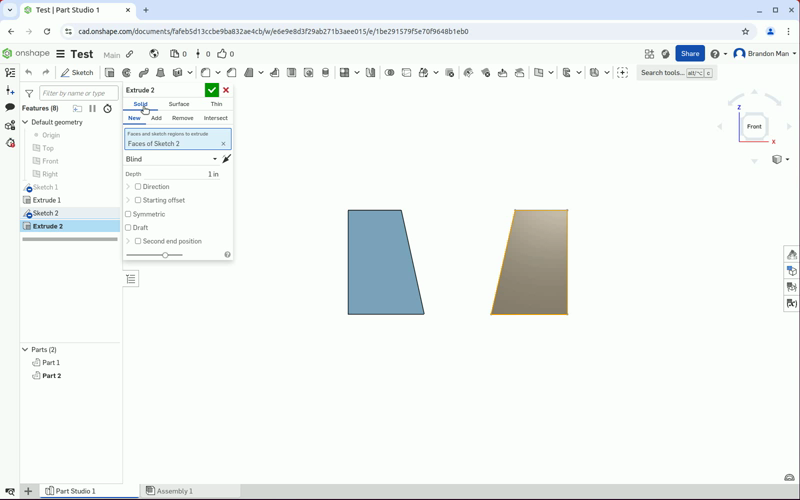
click(143, 106)
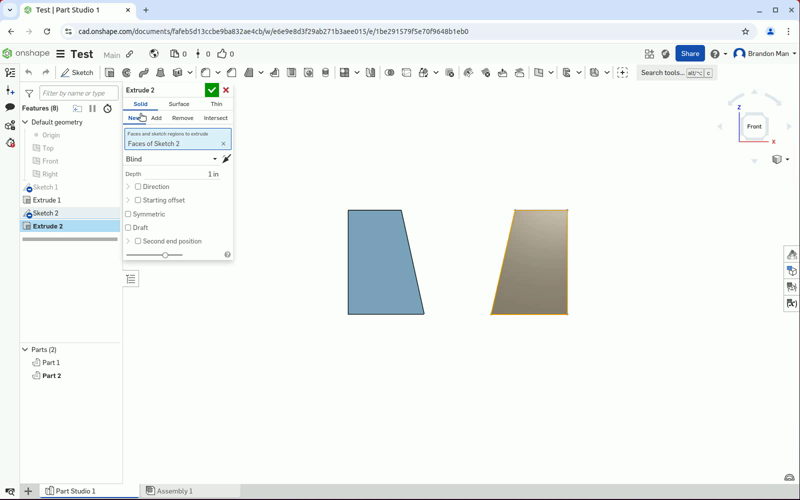
mouse_move(137, 120)
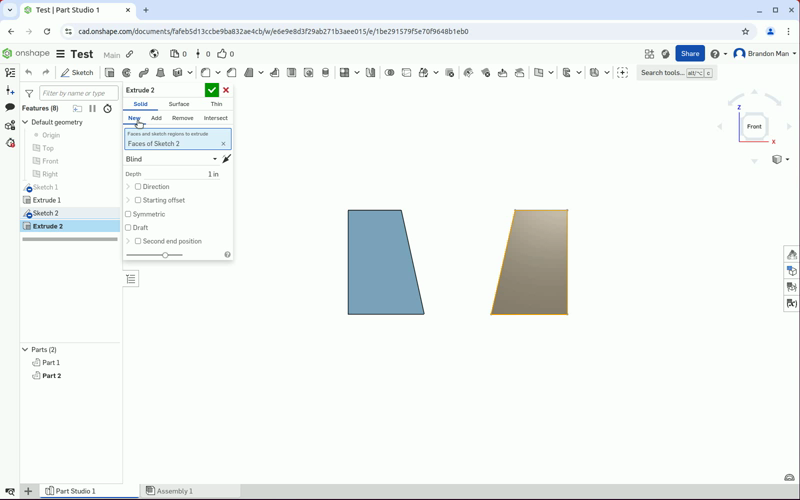
click(137, 120)
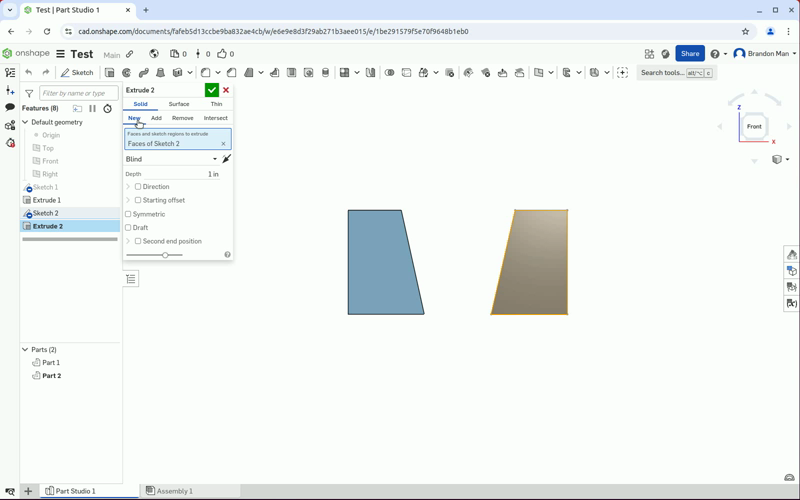
key(tab, 4)
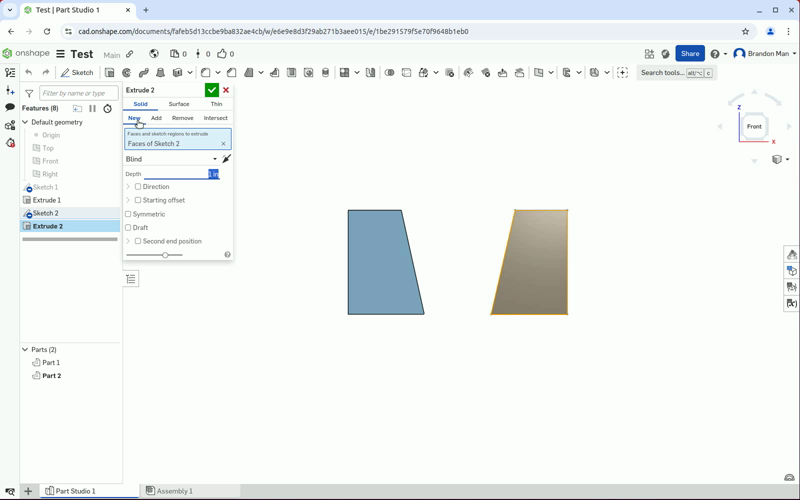
text(11.795)
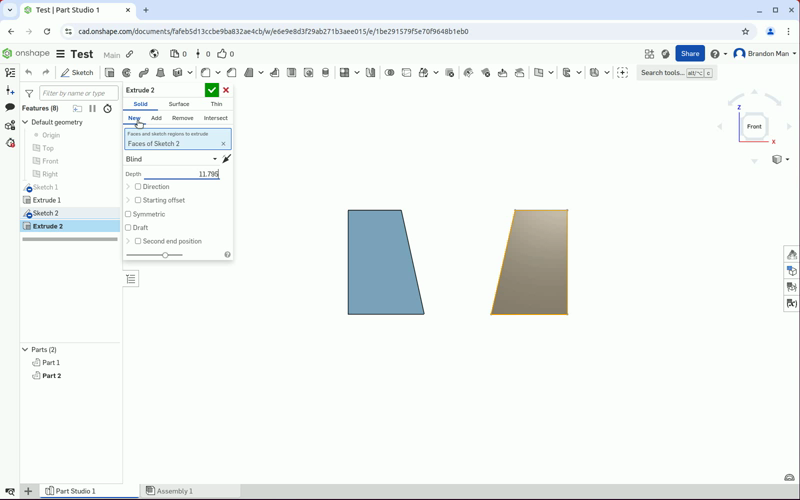
key(enter)
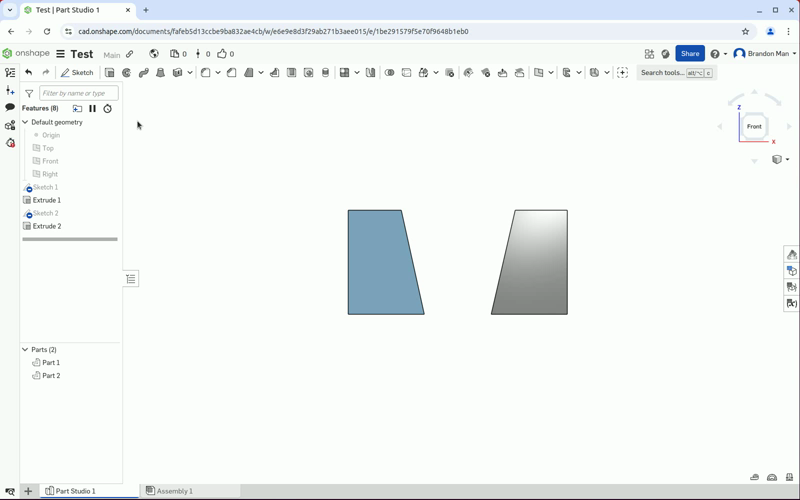
key(shift+h)
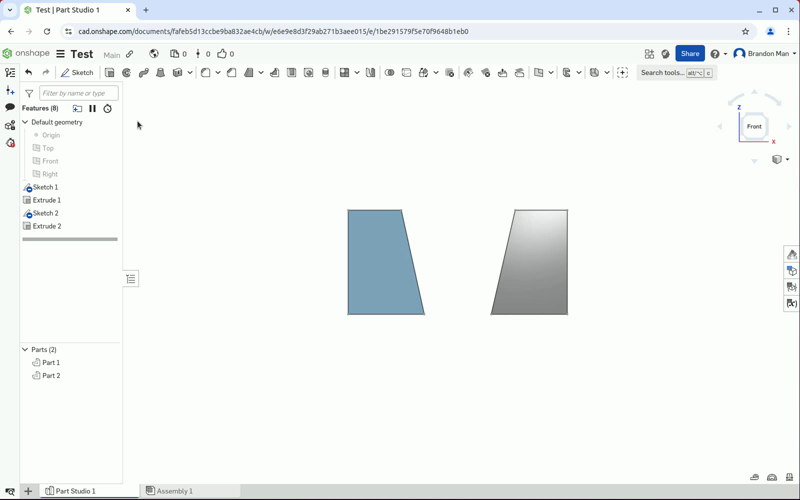
key(shift+h)
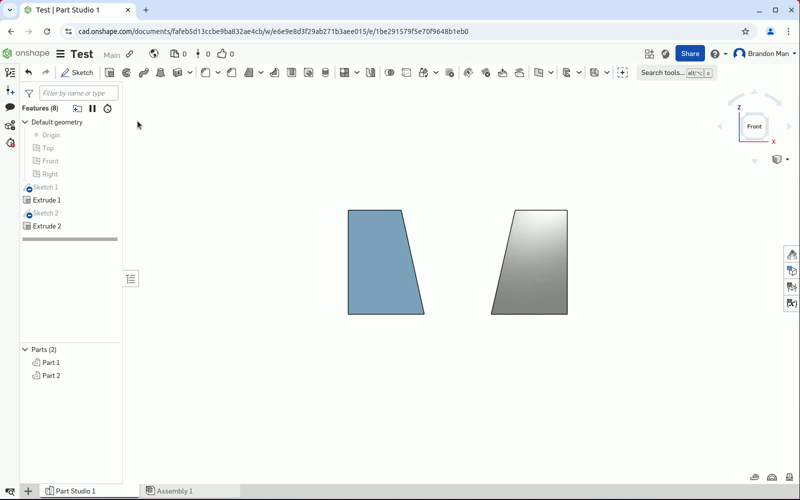
mouse_move(73, 189)
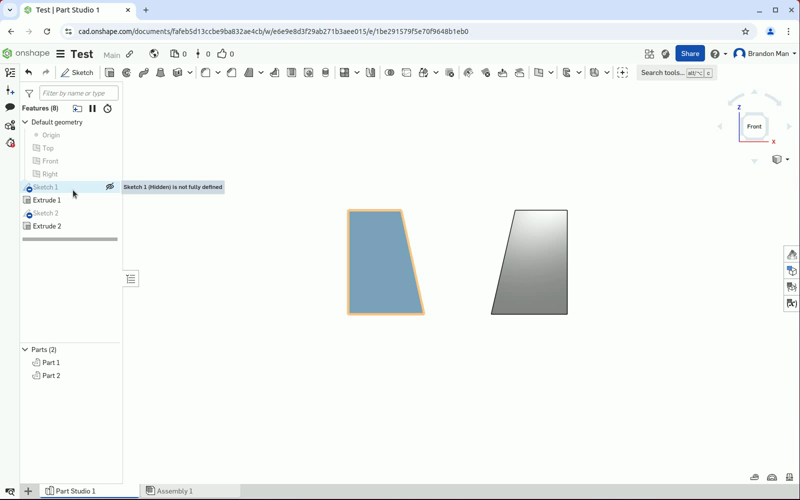
click(73, 189)
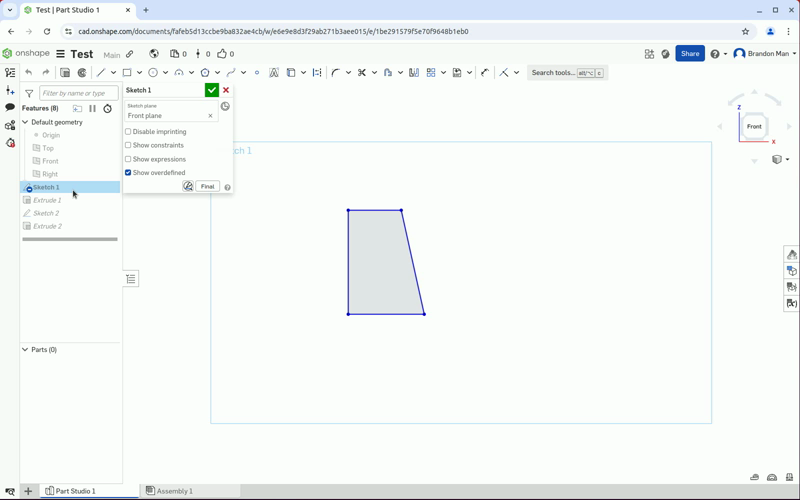
mouse_move(229, 92)
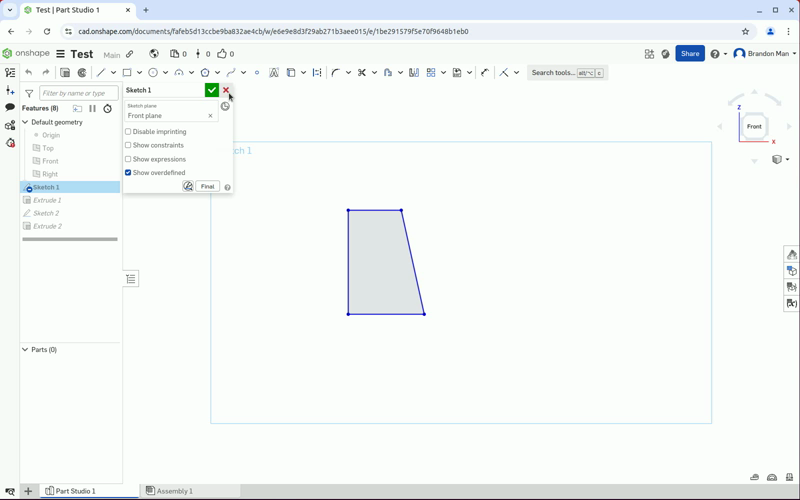
click(229, 92)
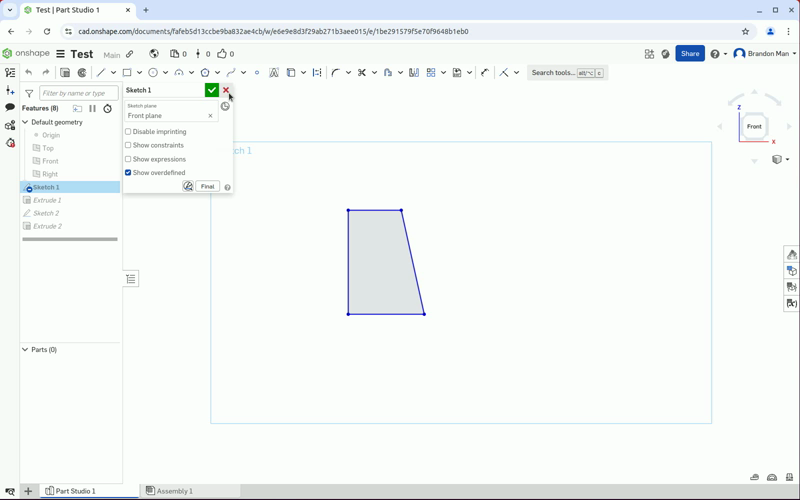
key(shift+s)
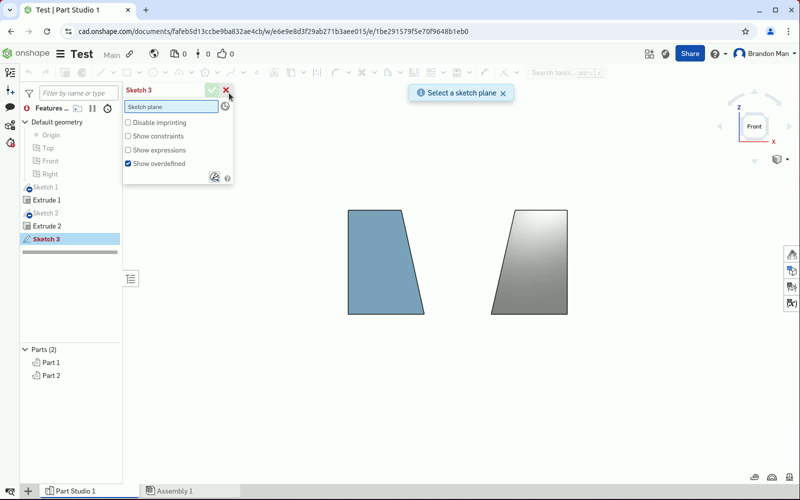
mouse_move(73, 163)
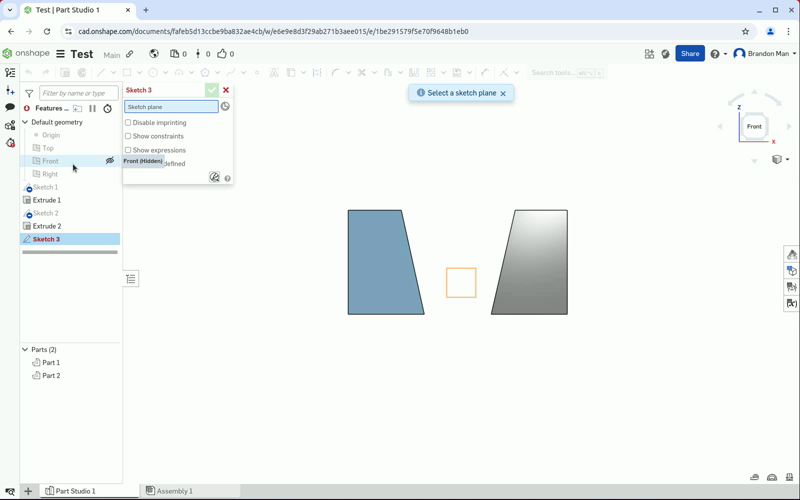
click(73, 163)
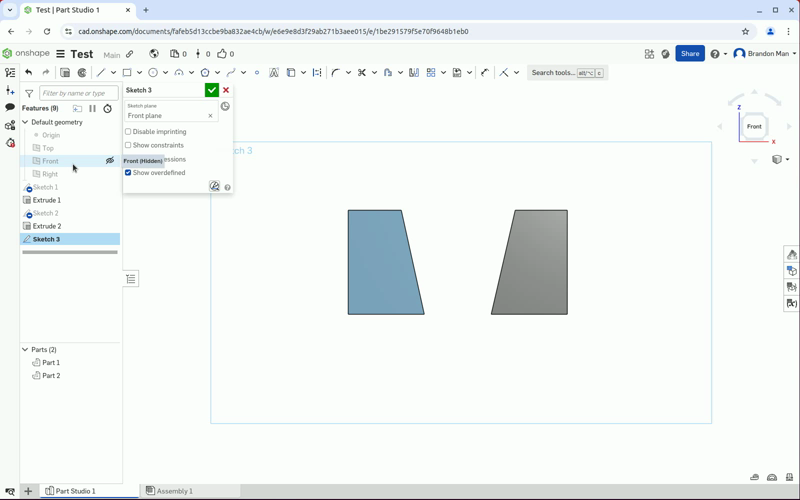
mouse_move(73, 352)
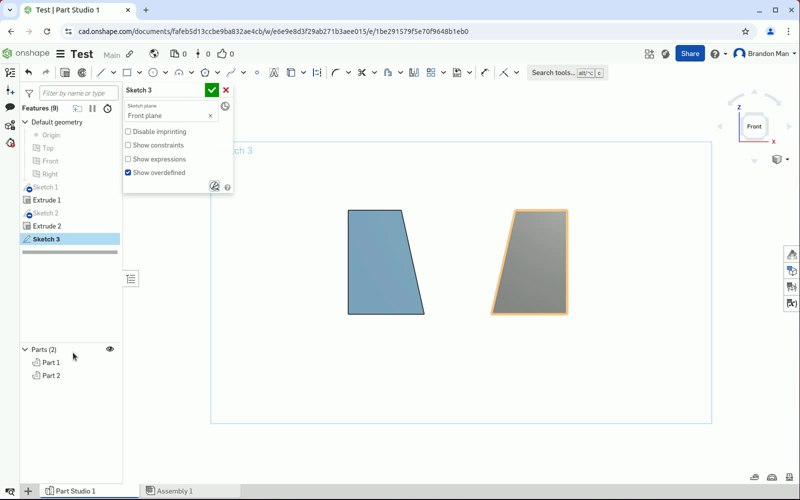
key(y)
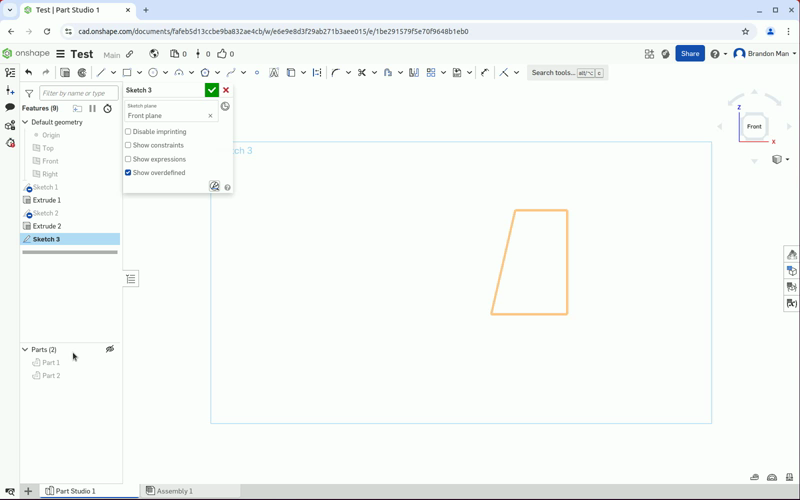
key(l)
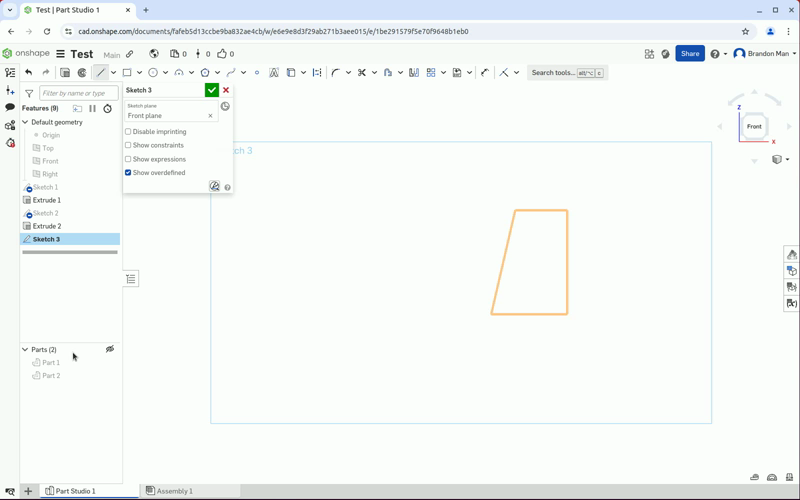
key_down(shift)
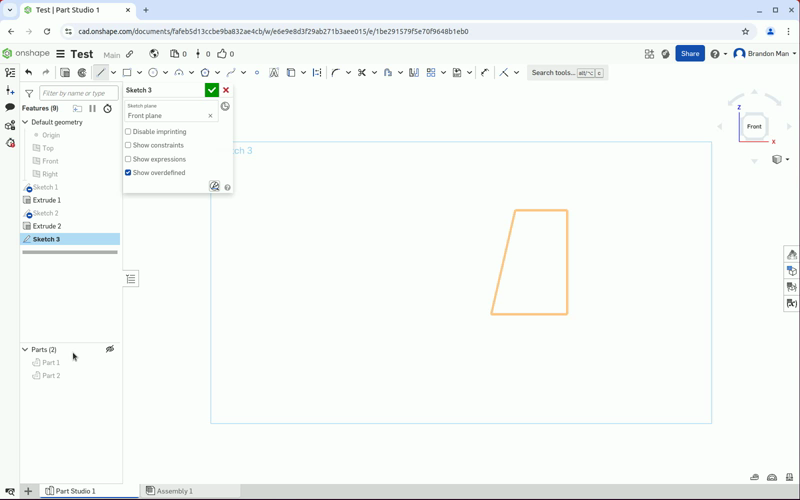
mouse_move(401, 209)
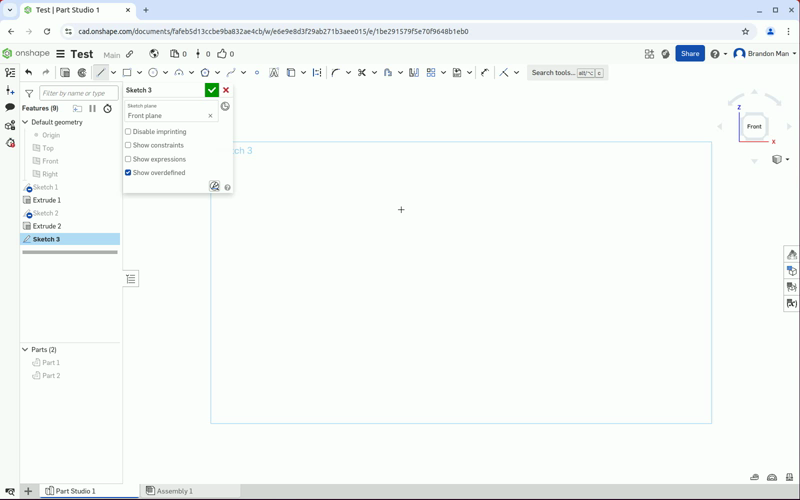
click(401, 209)
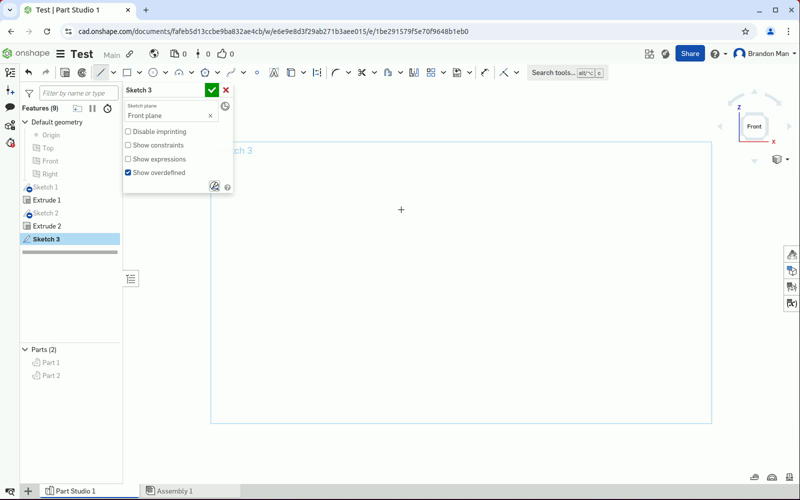
key_up(shift)
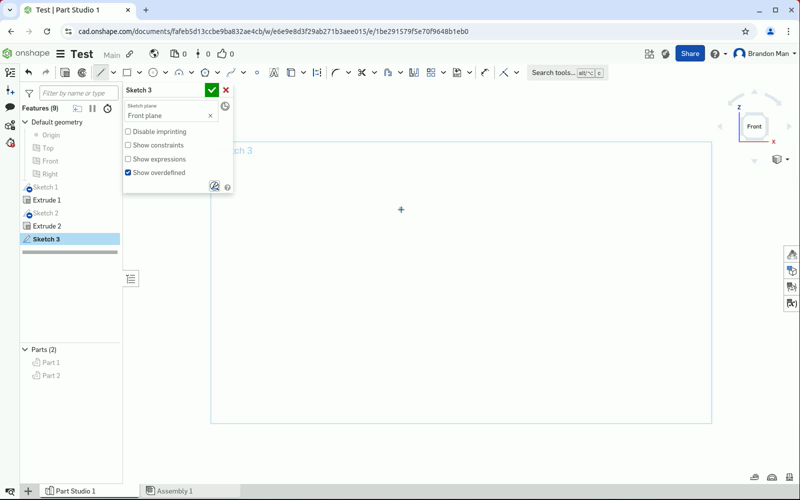
key_down(shift)
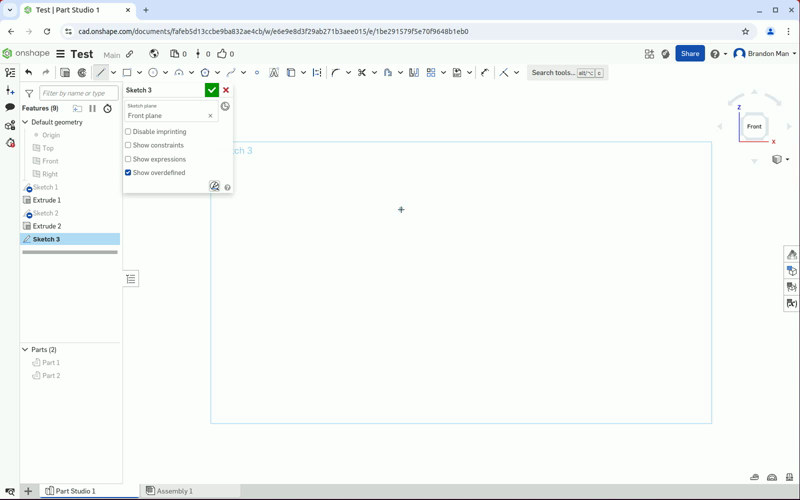
mouse_move(425, 313)
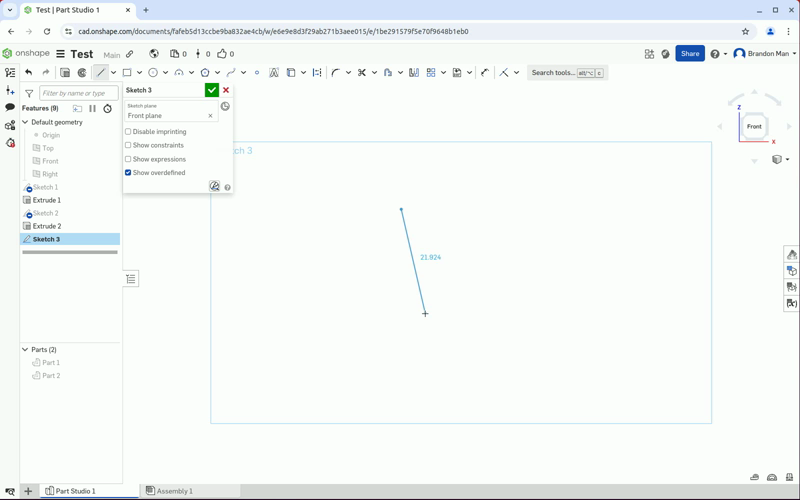
click(425, 313)
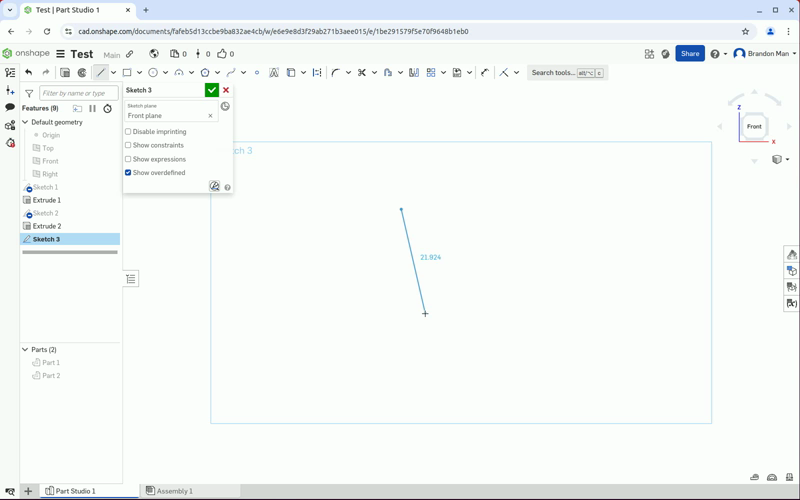
key_up(shift)
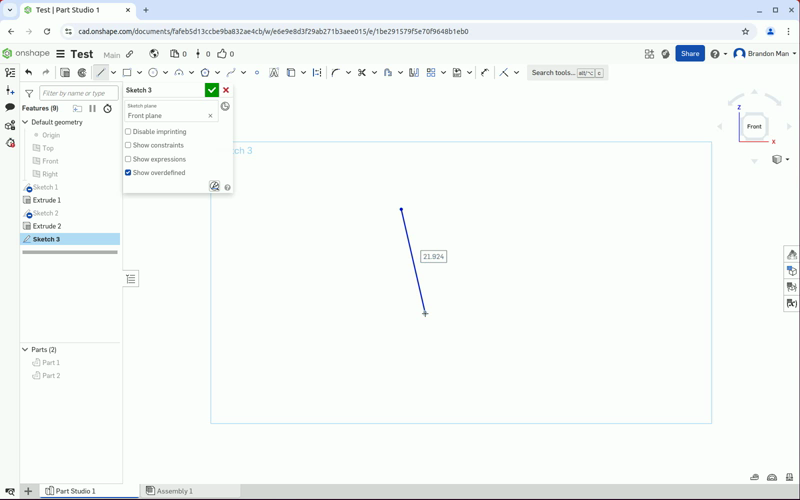
key_down(shift)
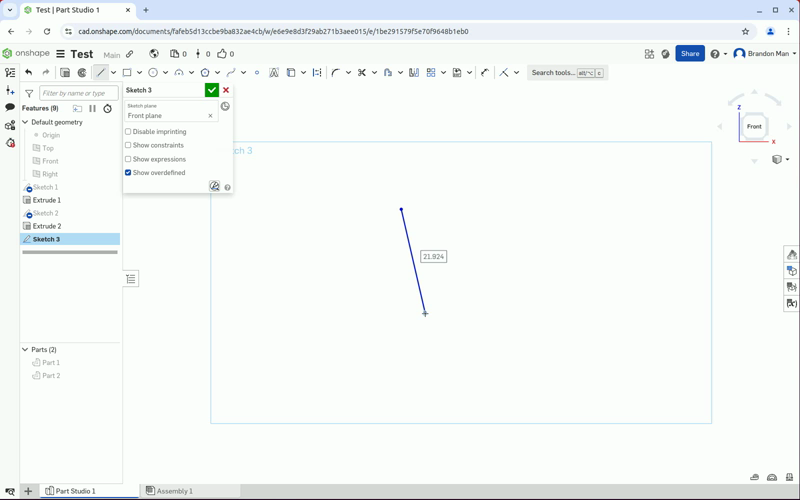
mouse_move(490, 313)
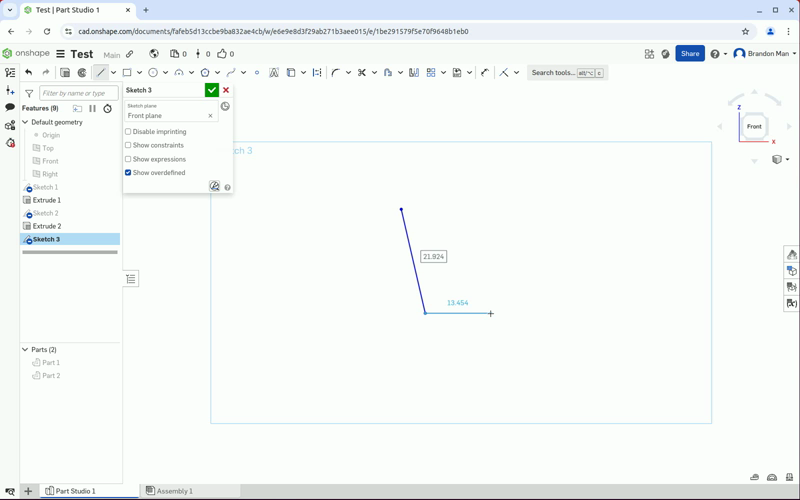
click(490, 313)
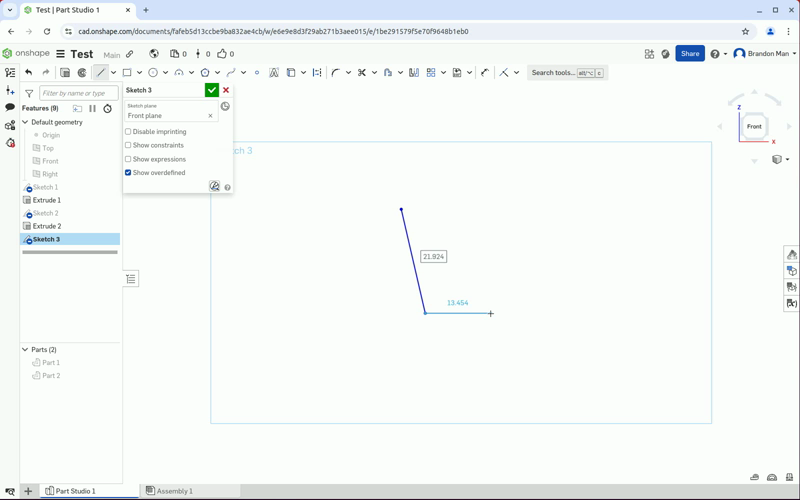
key_up(shift)
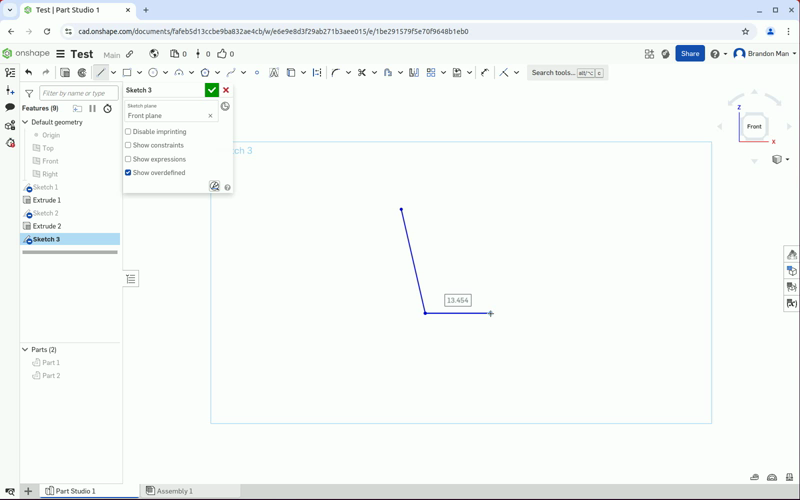
key_down(shift)
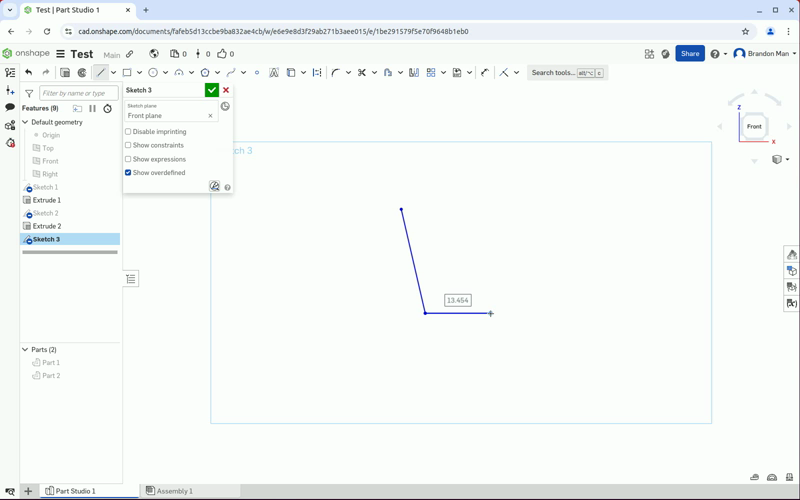
mouse_move(514, 209)
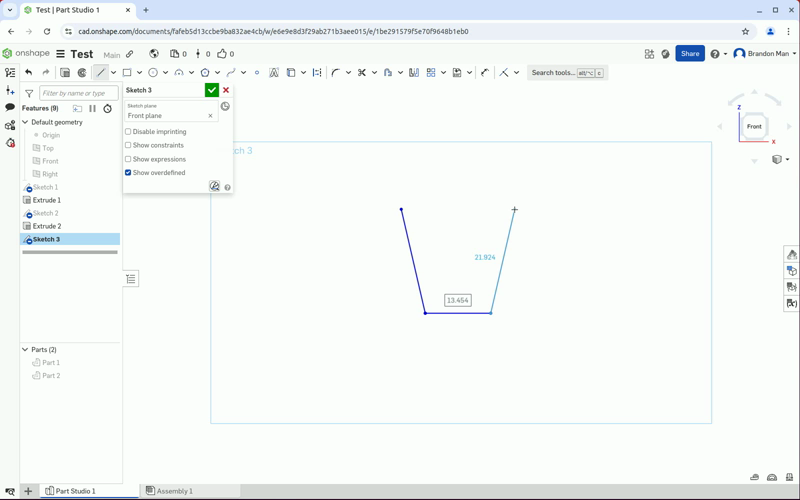
click(514, 209)
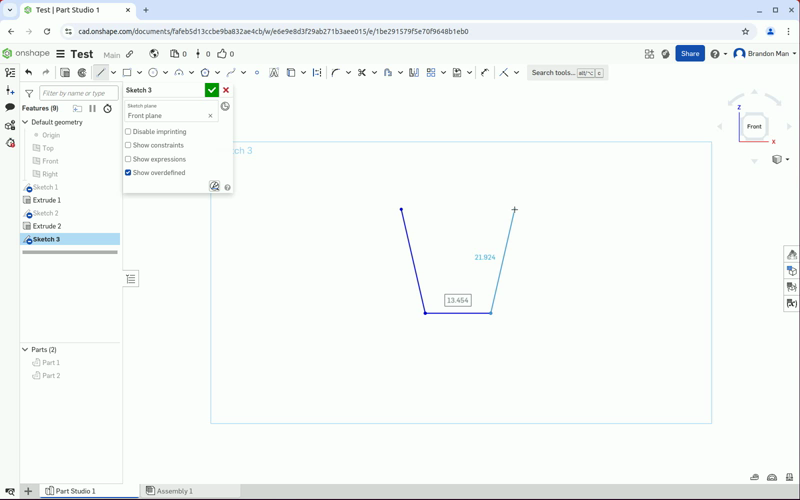
key_up(shift)
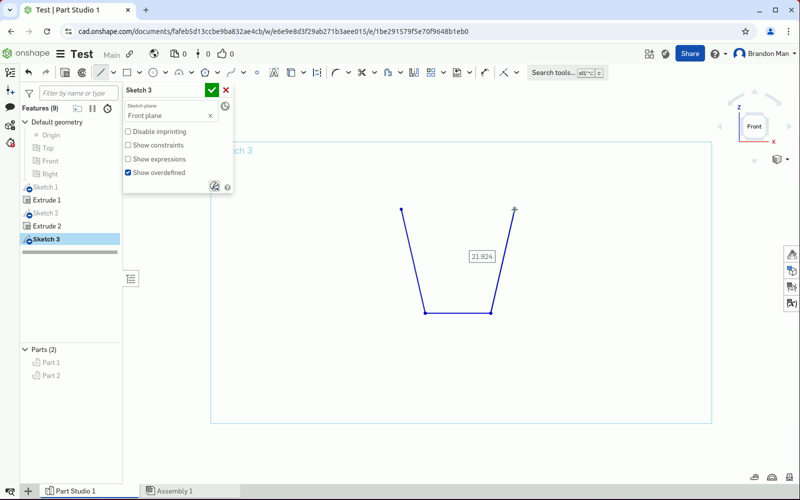
key_down(shift)
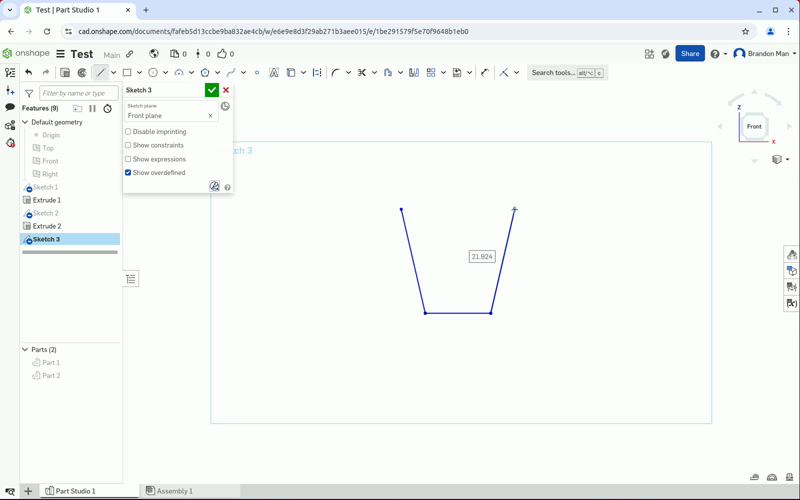
mouse_move(401, 209)
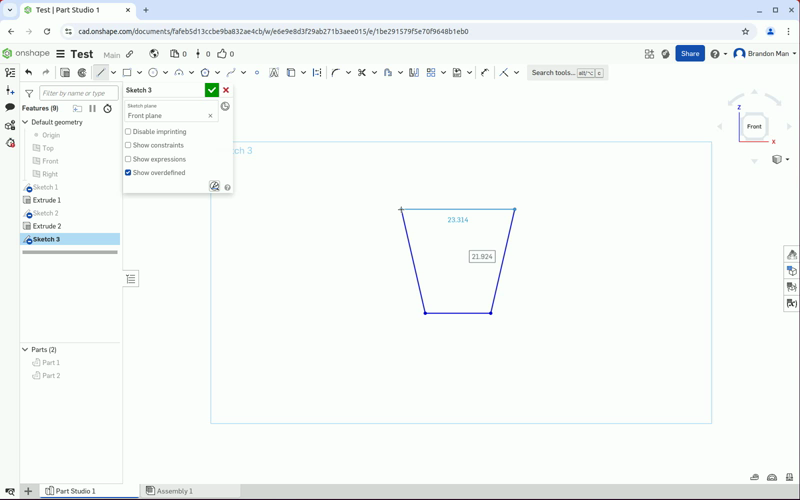
key_up(shift)
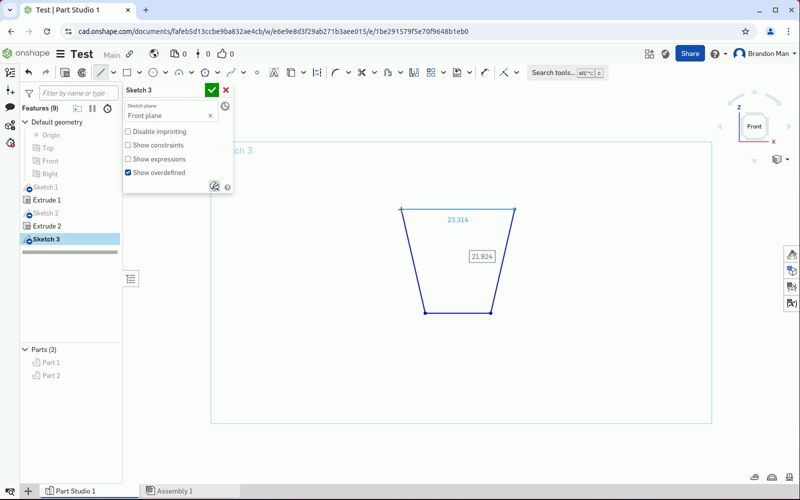
click(401, 209)
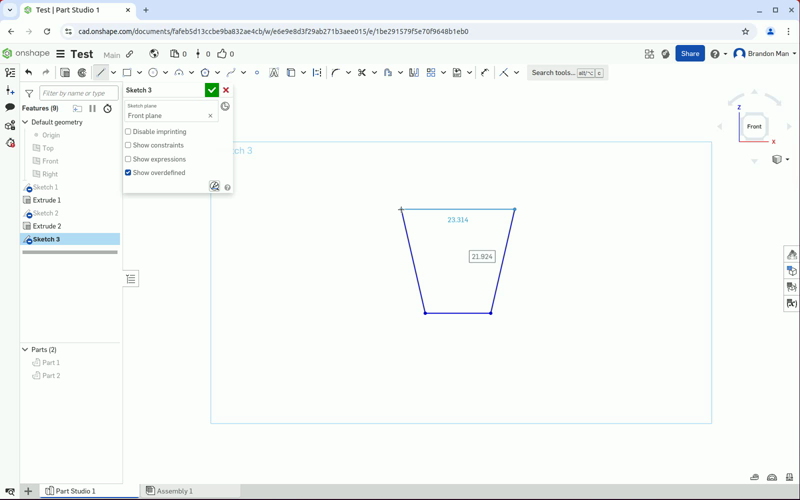
key(esc)
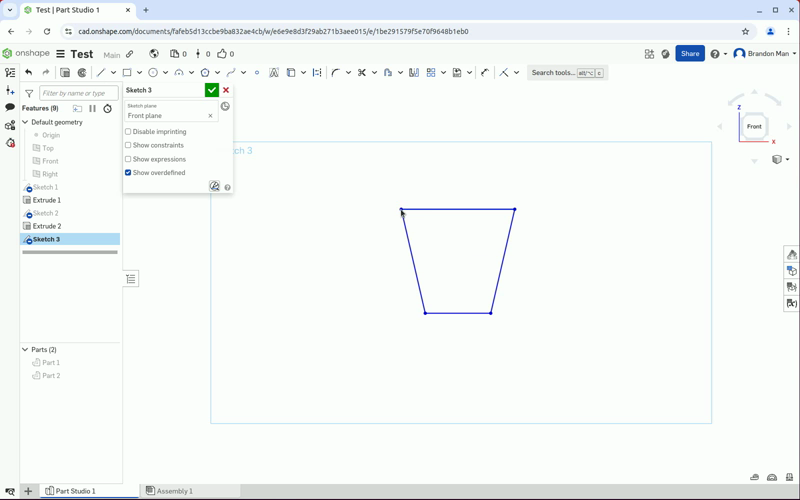
mouse_move(437, 225)
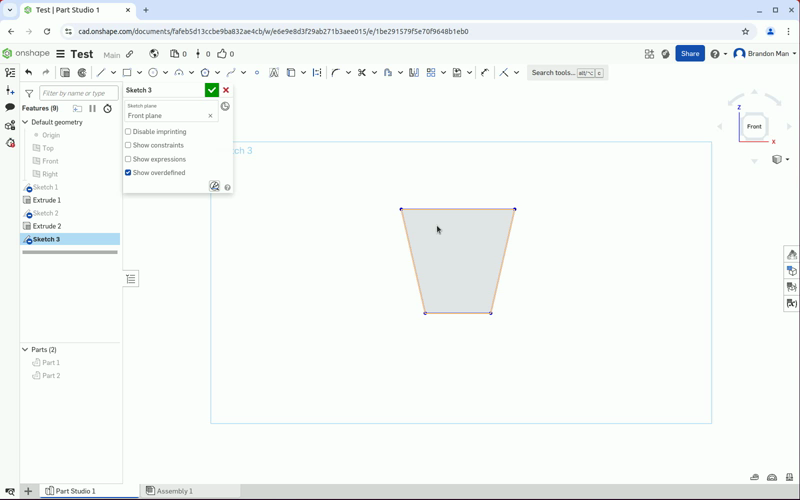
click(437, 225)
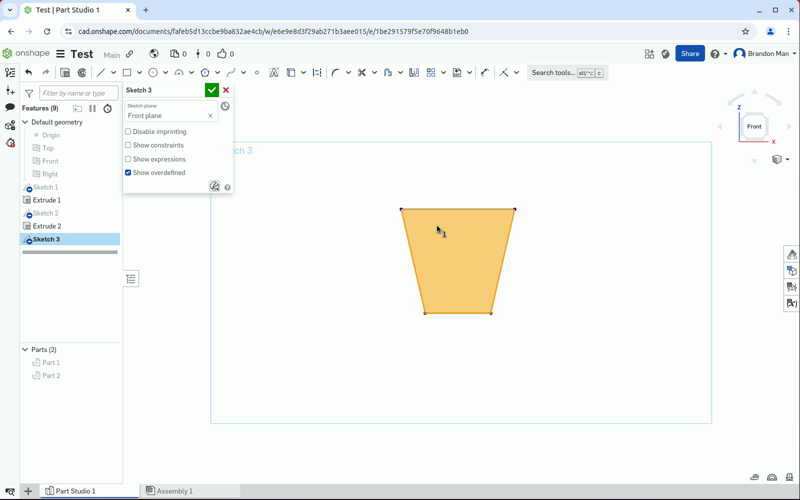
mouse_move(73, 352)
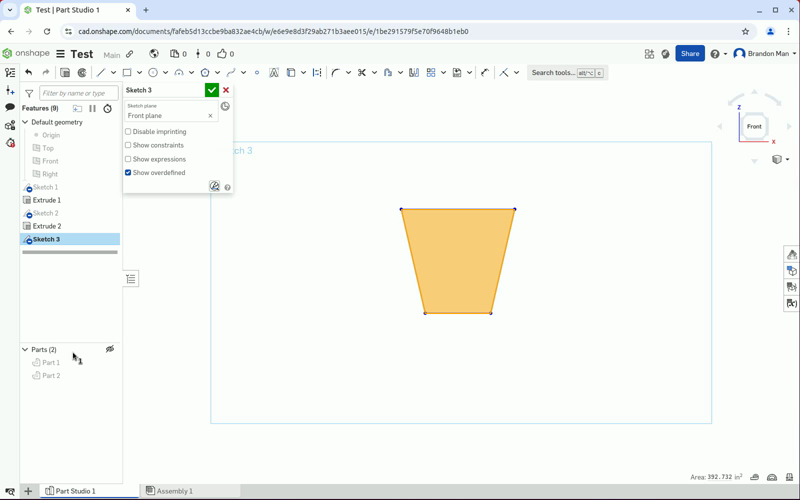
key(shift+y)
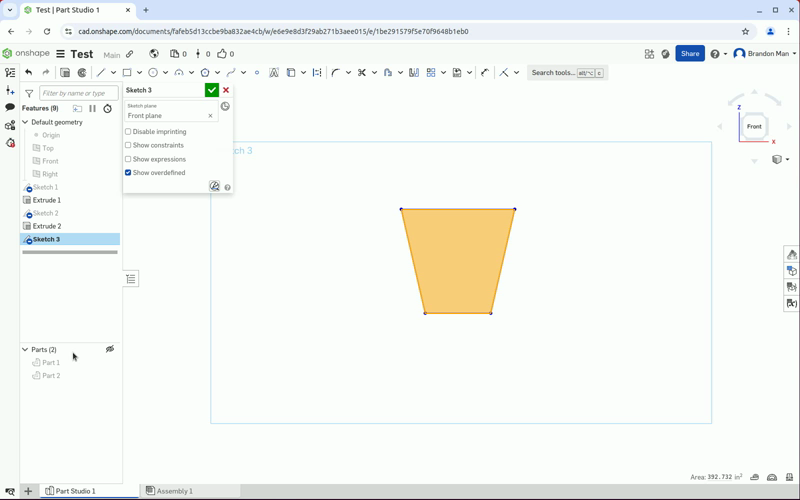
key(shift+e)
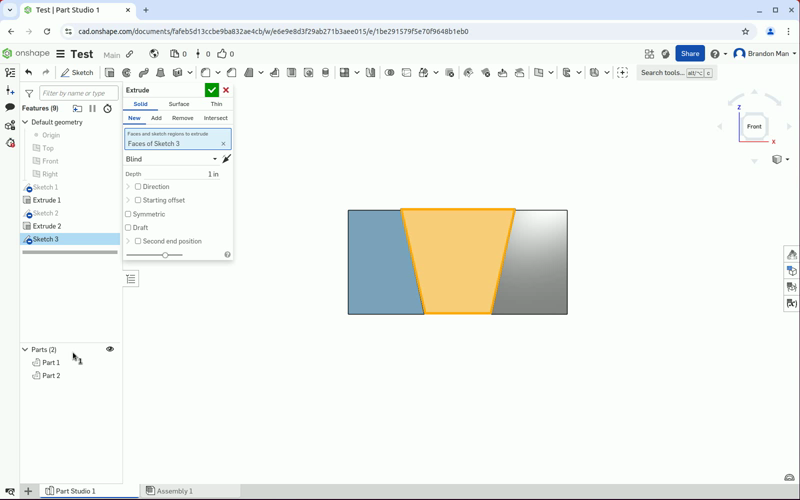
mouse_move(143, 106)
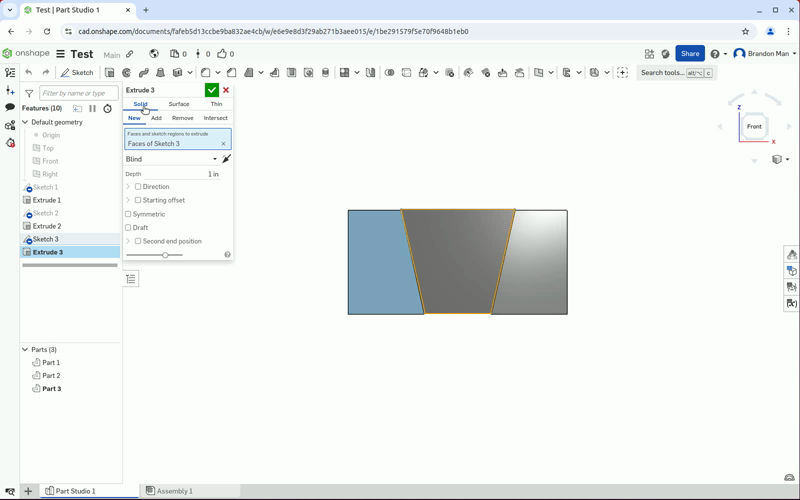
click(143, 106)
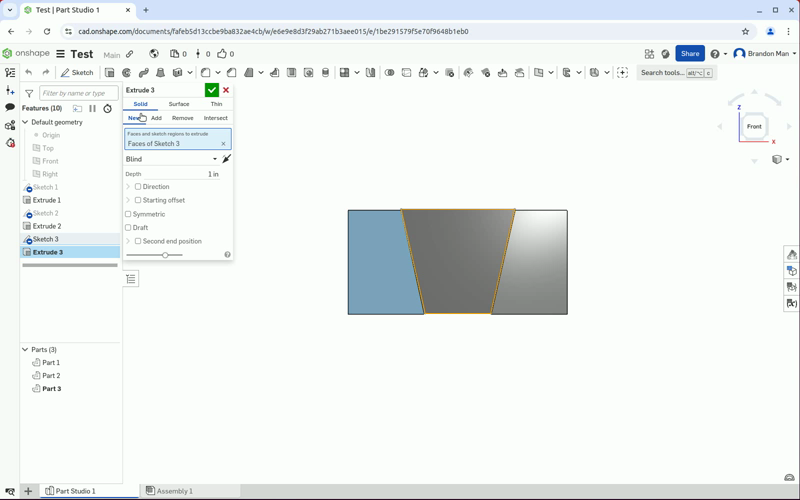
mouse_move(137, 120)
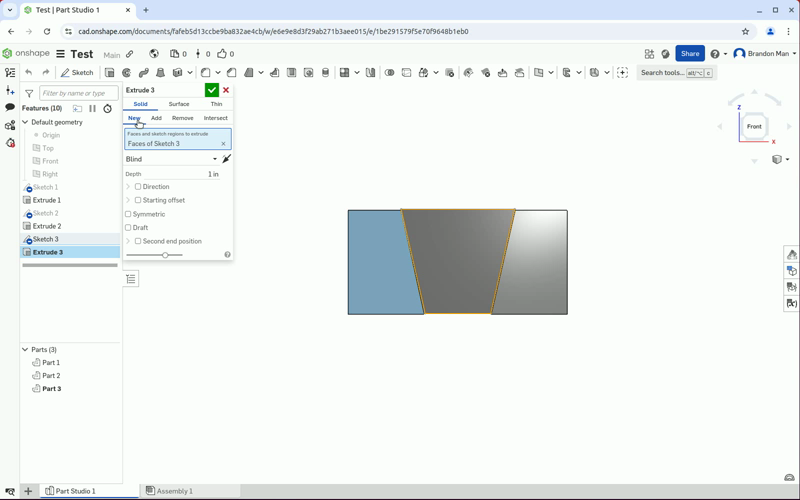
click(137, 120)
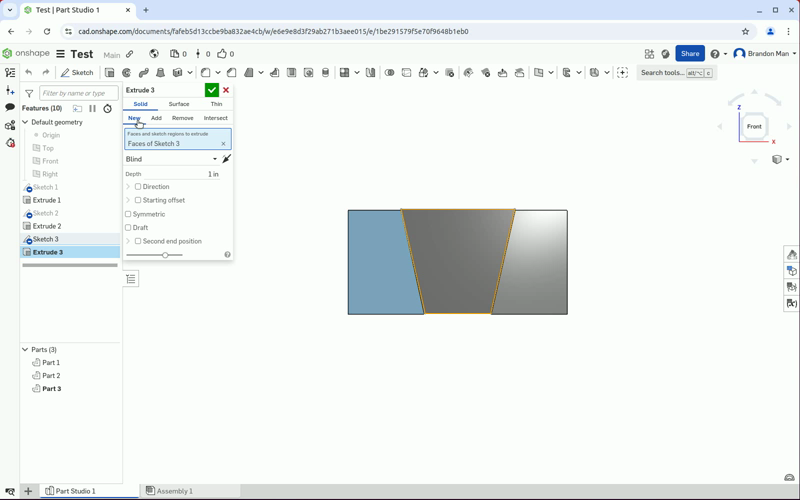
key(tab, 4)
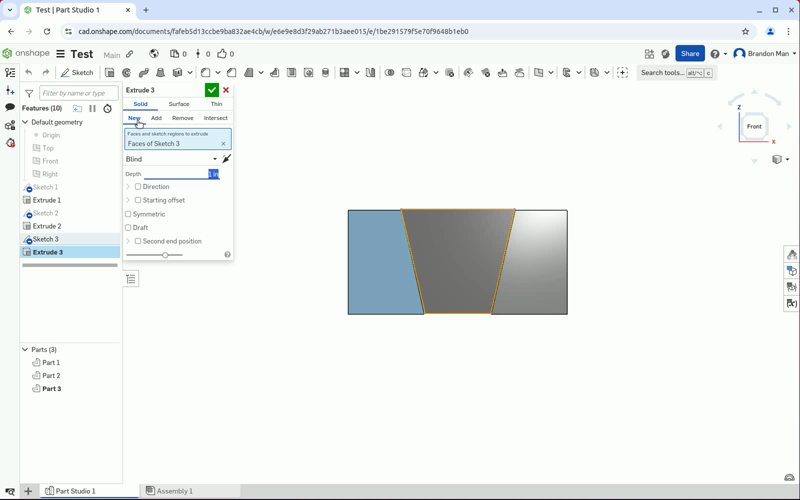
text(5.777)
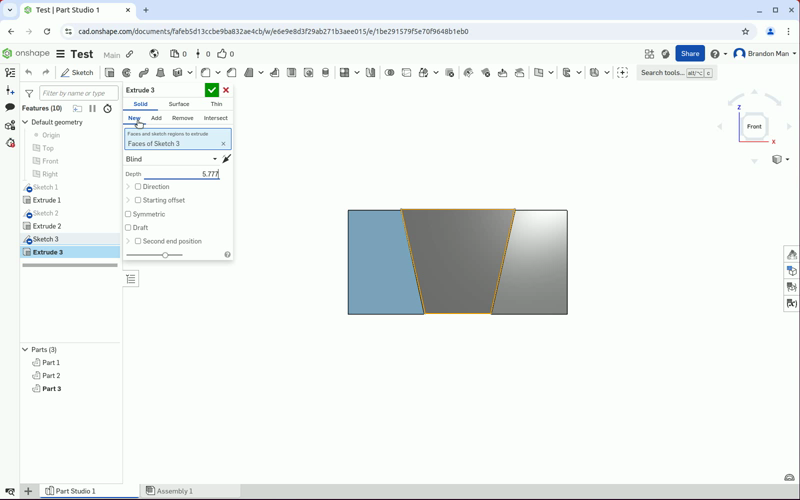
key(enter)
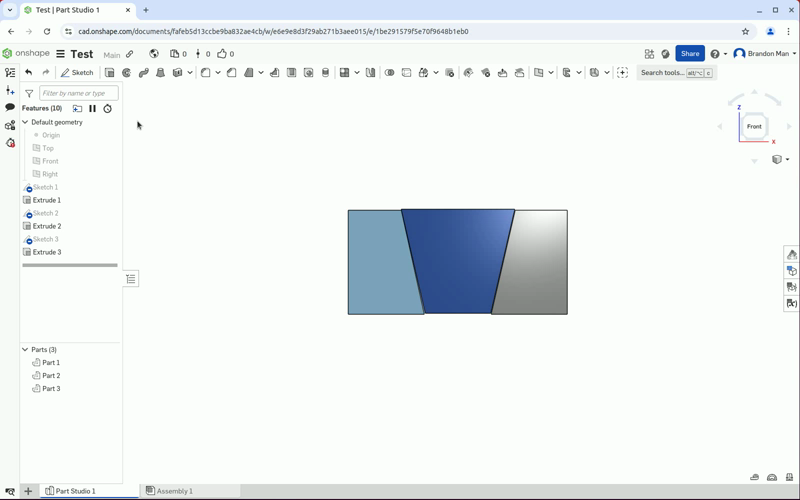
key(shift+h)
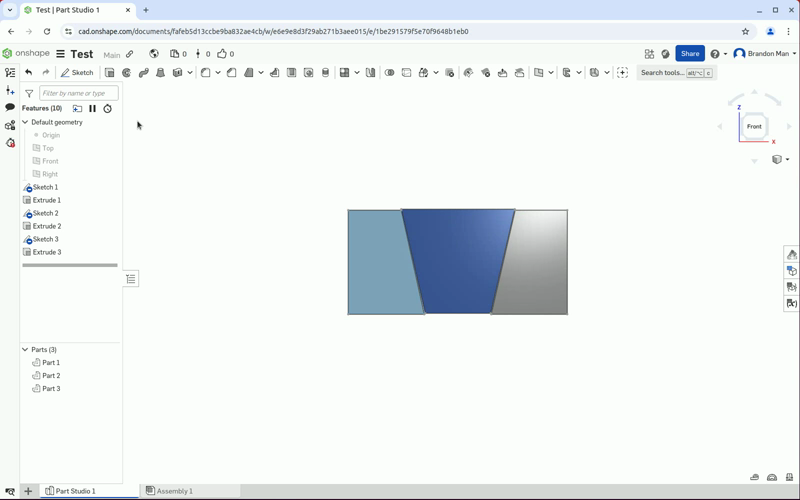
key(shift+h)
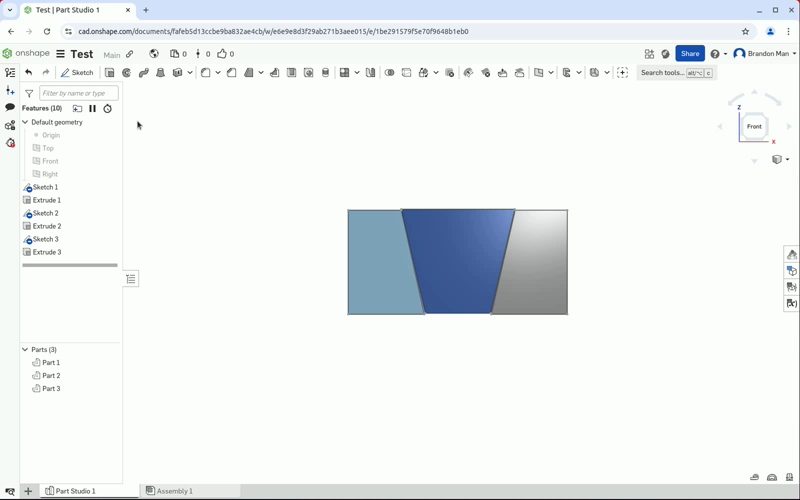
key(shift+7)
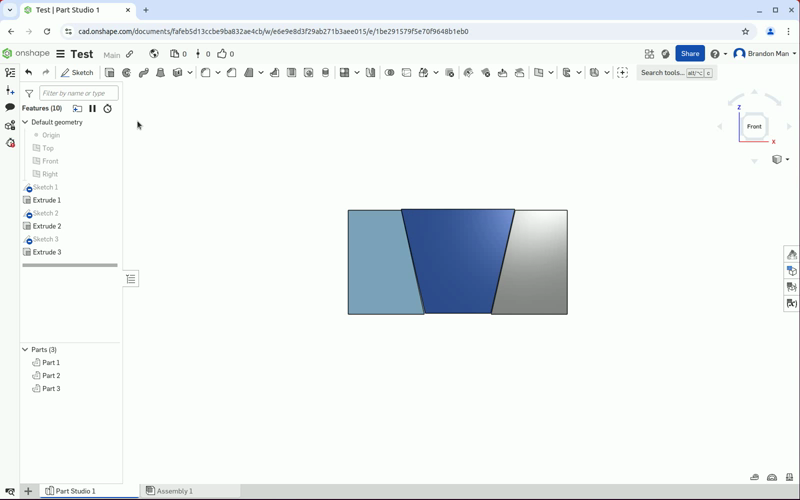
key(left, 2)
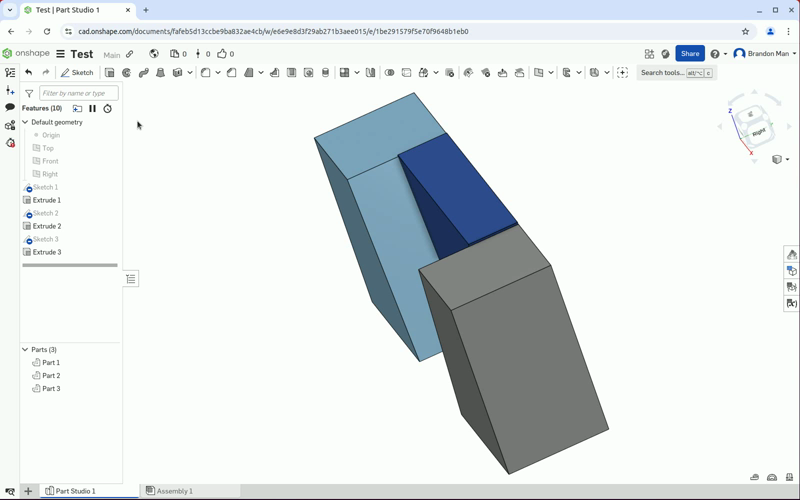
key(down, 2)
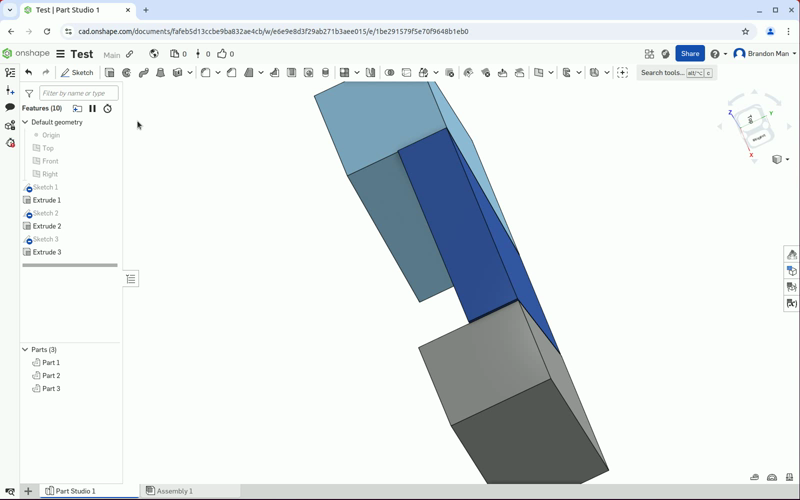
key(up, 2)
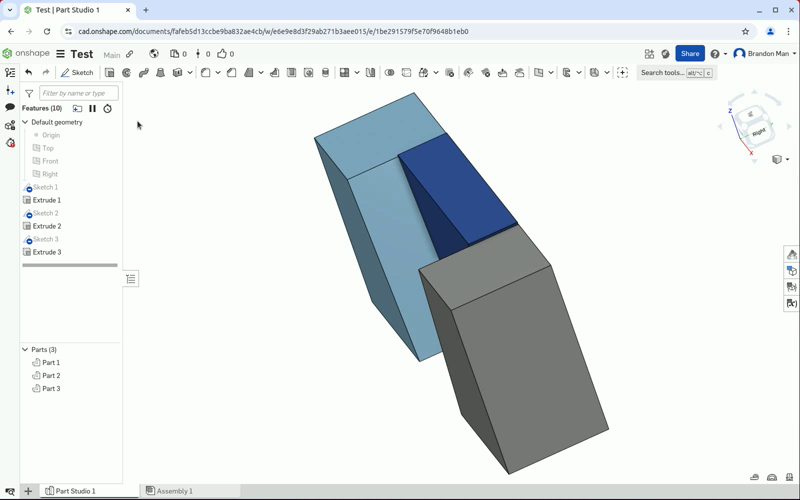
key(right, 2)
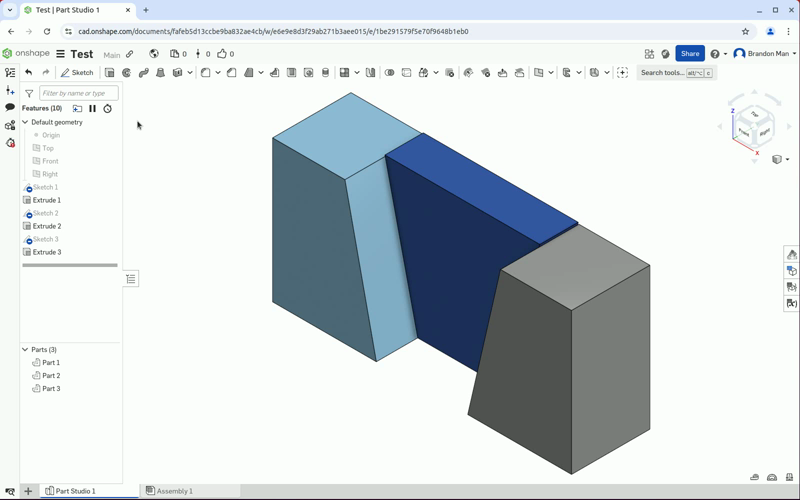
mouse_move(73, 189)
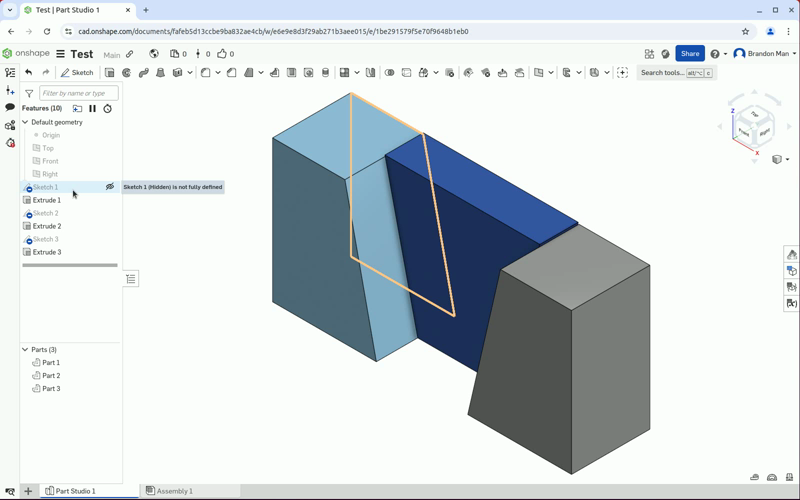
click(73, 189)